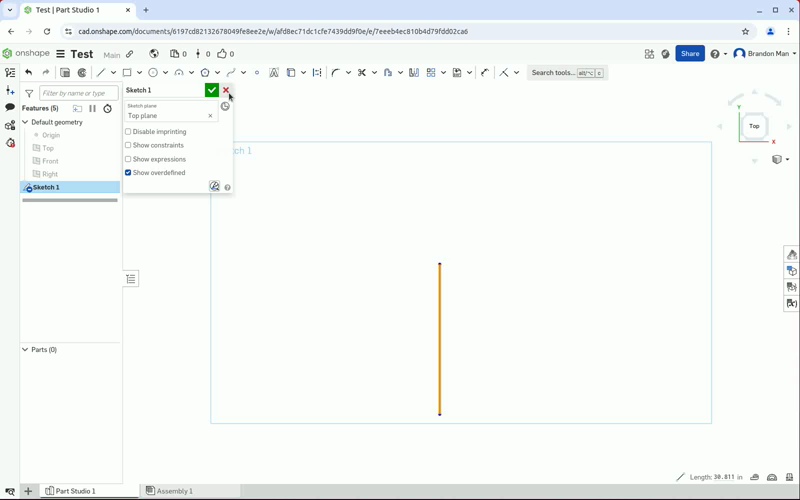
key(shift+h)
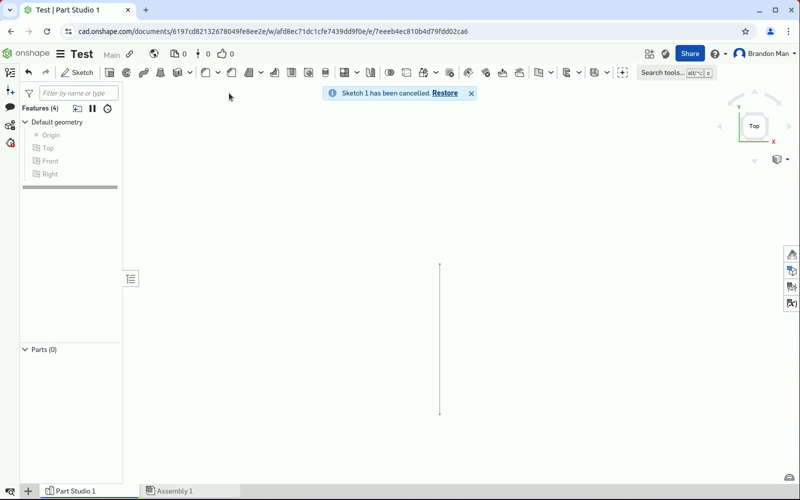
mouse_move(73, 352)
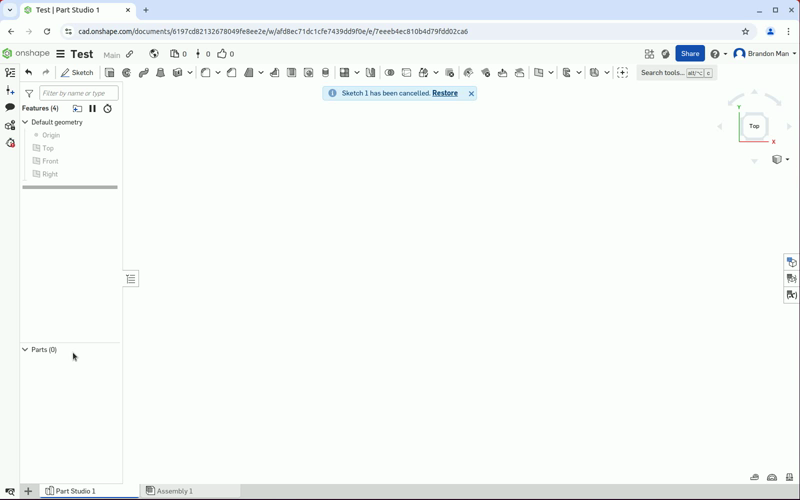
key(y)
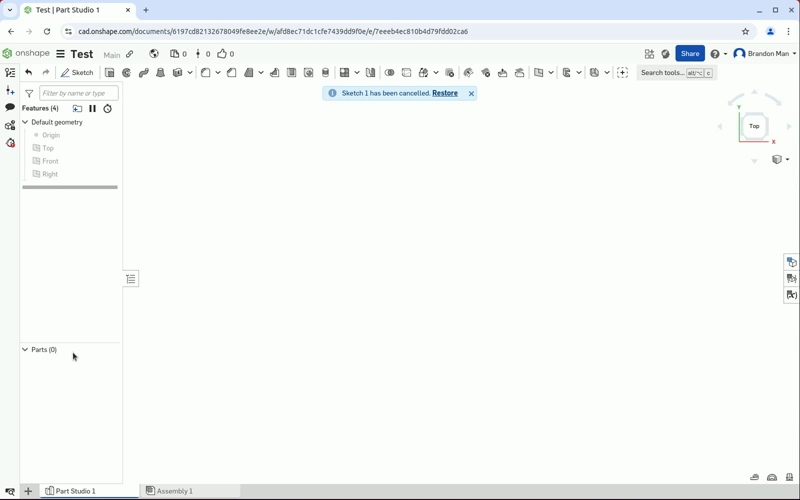
key(shift+p)
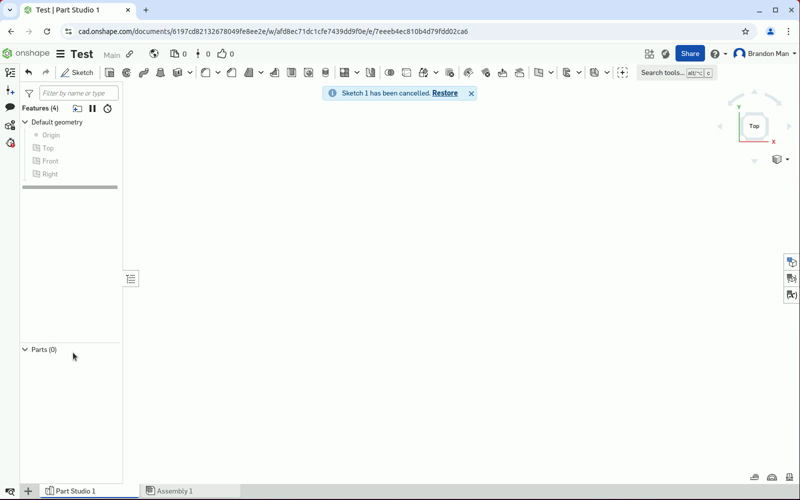
key(space)
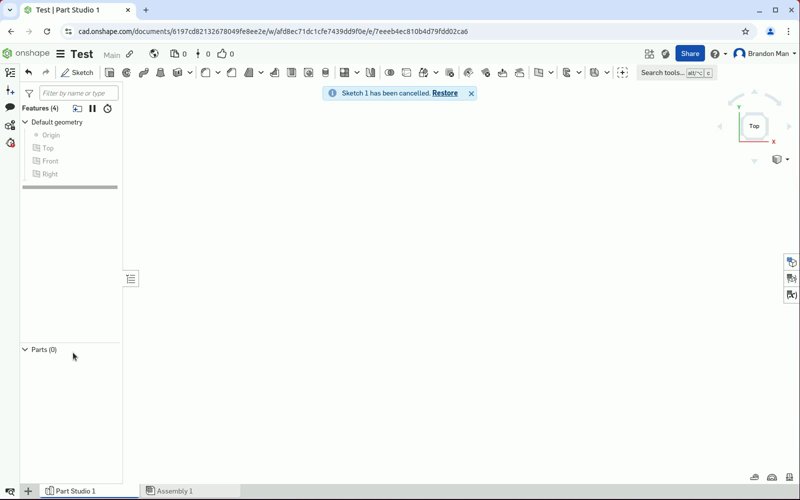
key_down(shift)
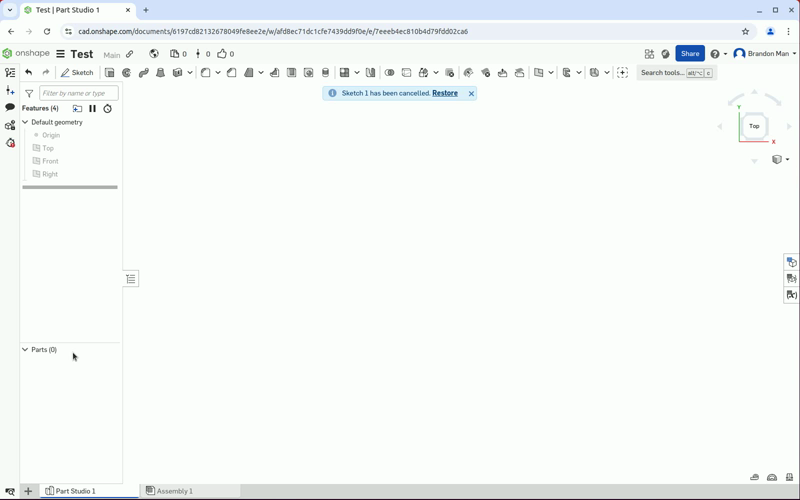
key(up)
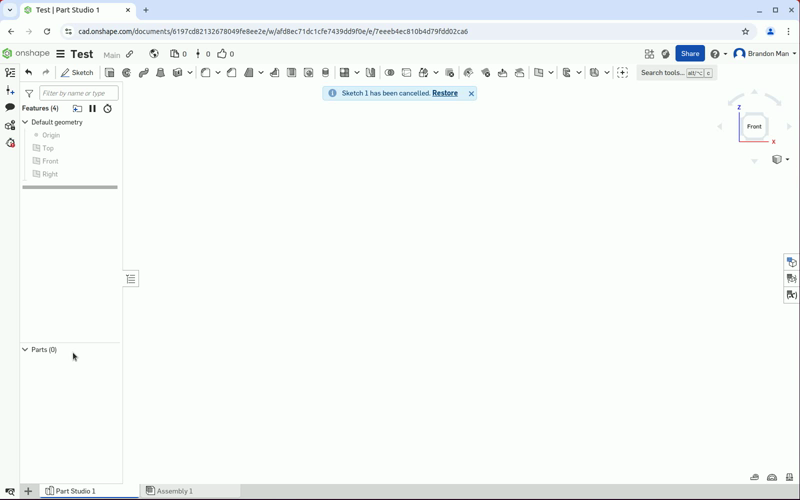
key_up(shift)
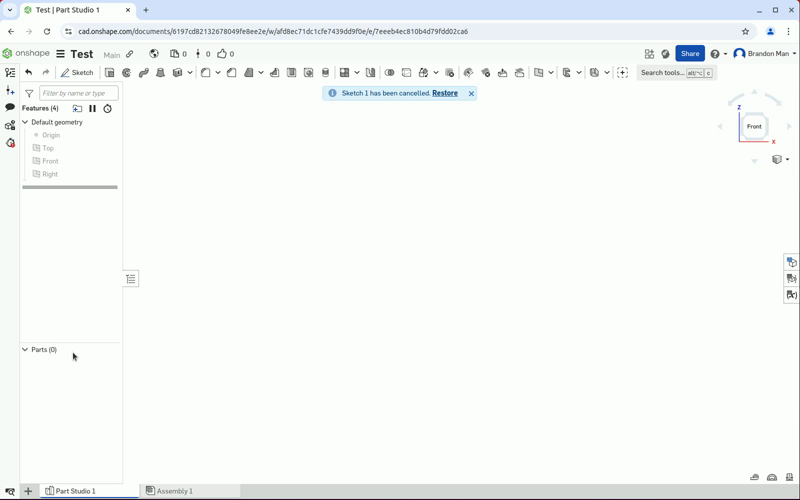
mouse_move(73, 352)
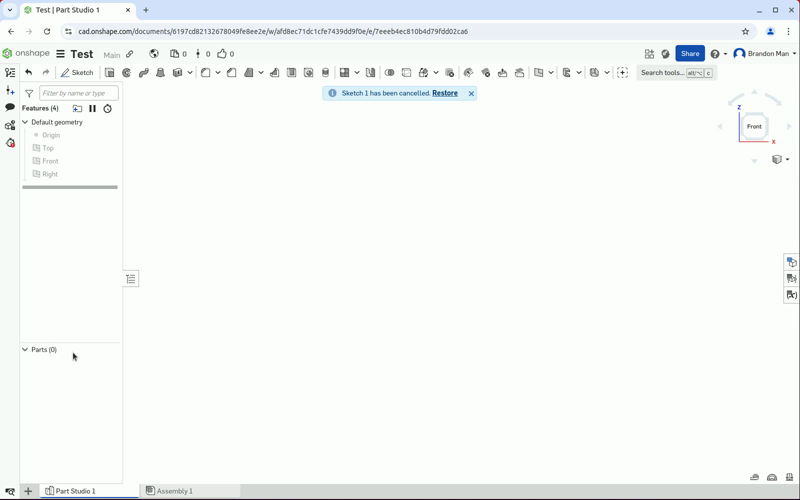
key(shift+y)
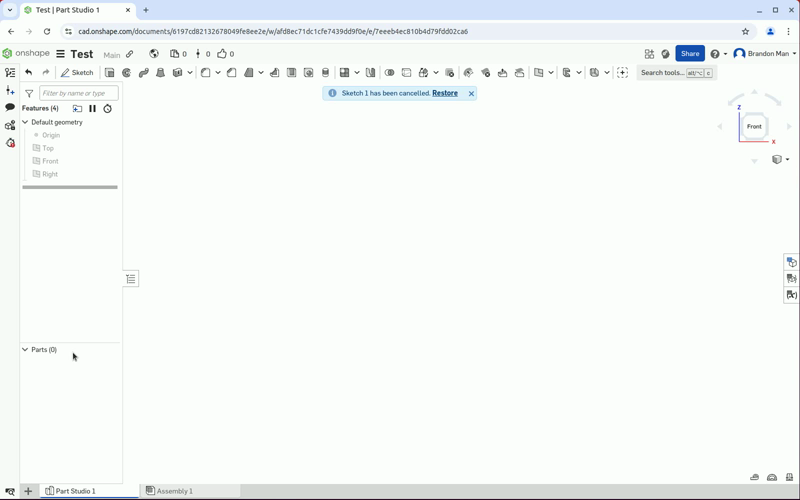
key(shift+s)
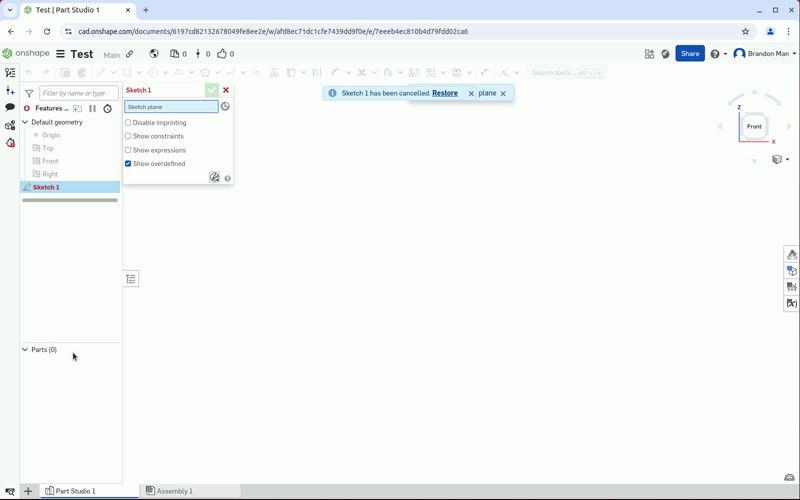
mouse_move(73, 163)
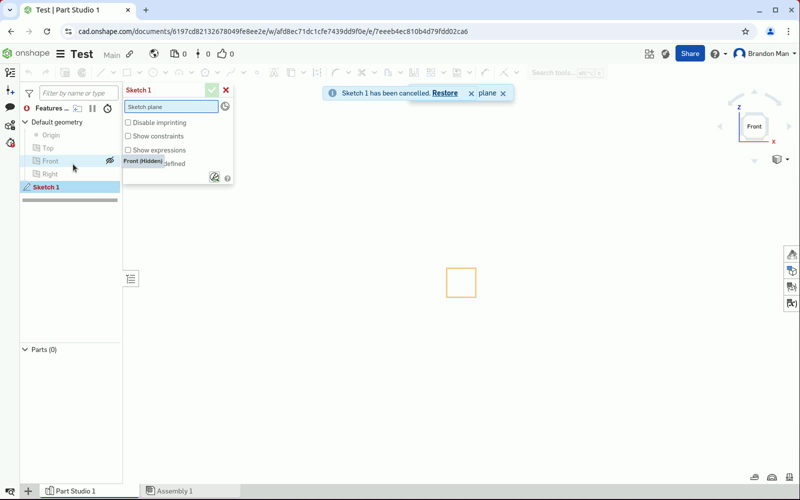
click(73, 163)
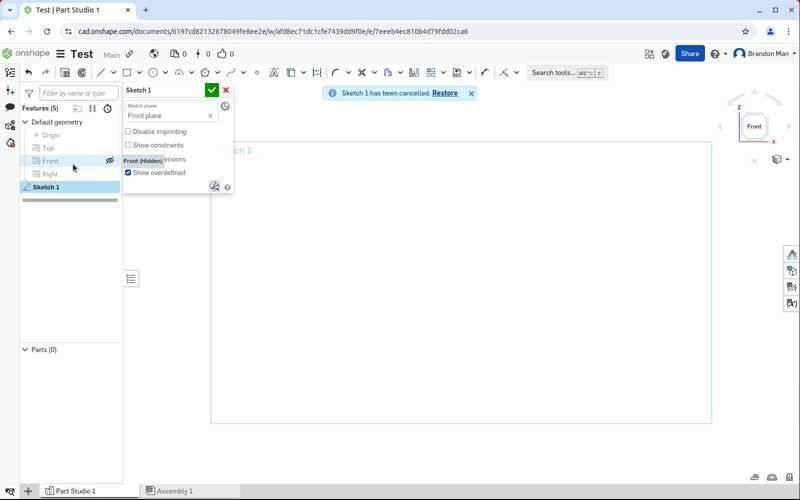
mouse_move(73, 352)
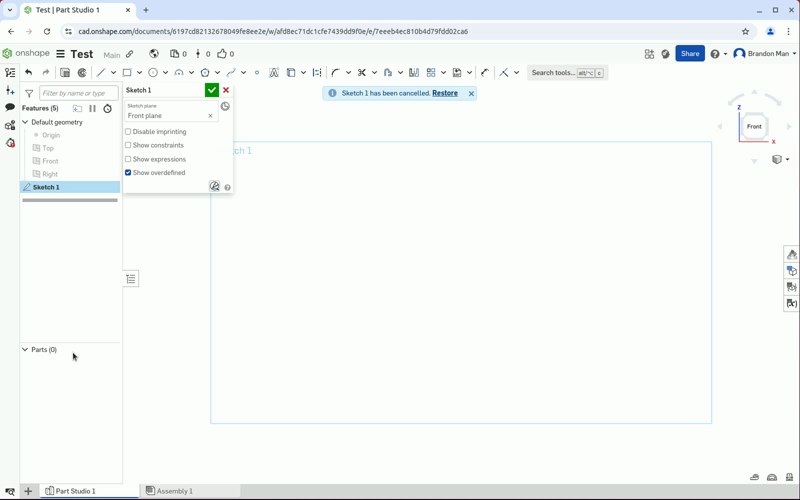
key(y)
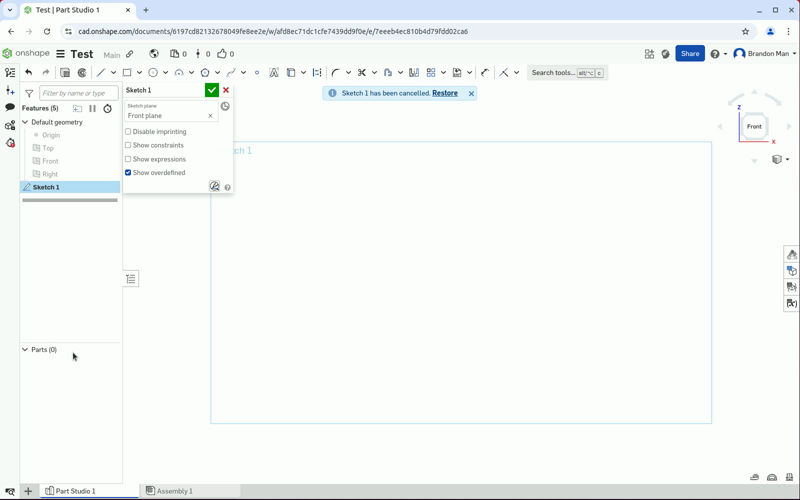
key(l)
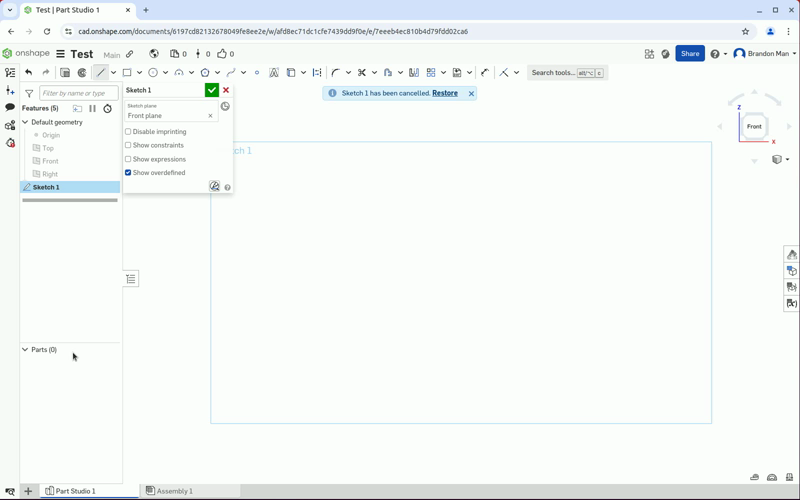
key_down(shift)
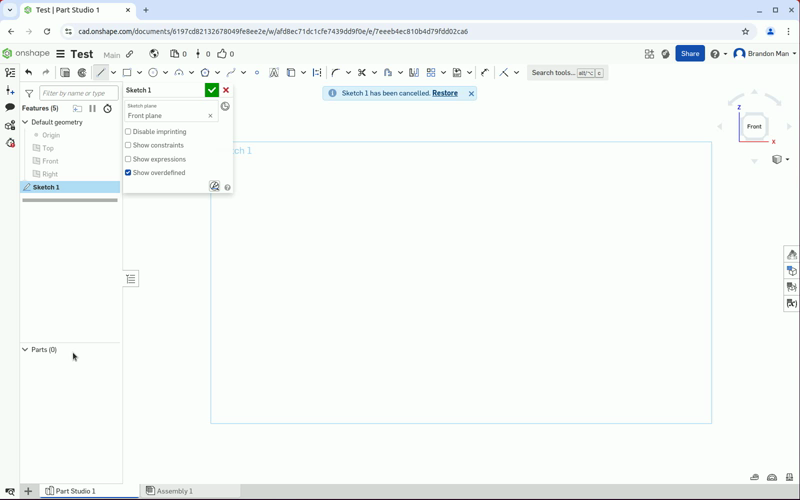
mouse_move(460, 282)
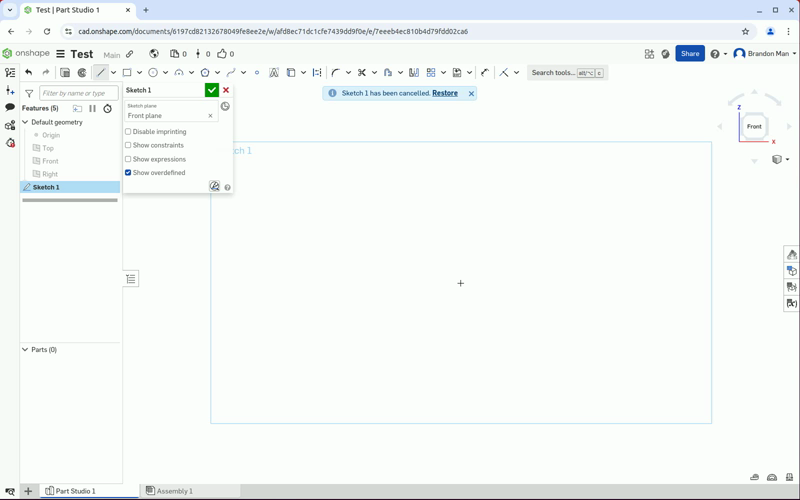
click(460, 282)
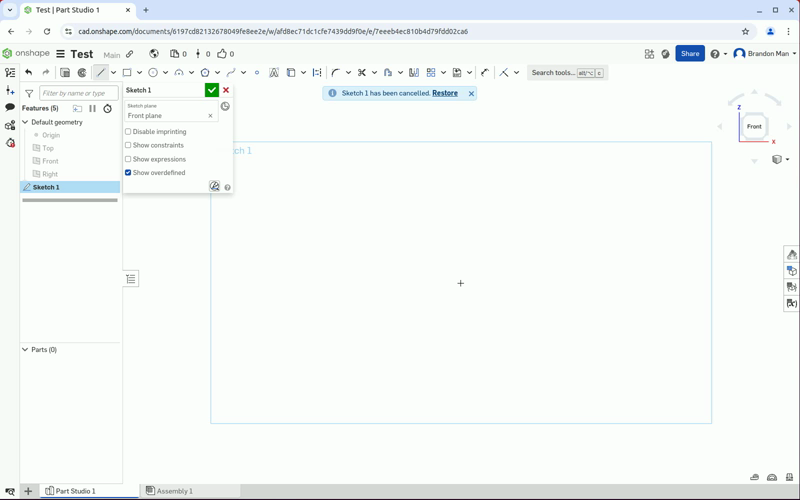
key_up(shift)
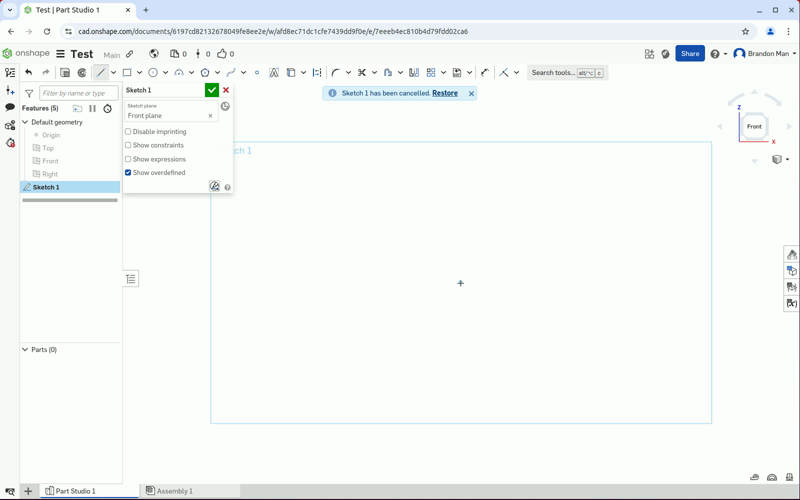
key_down(shift)
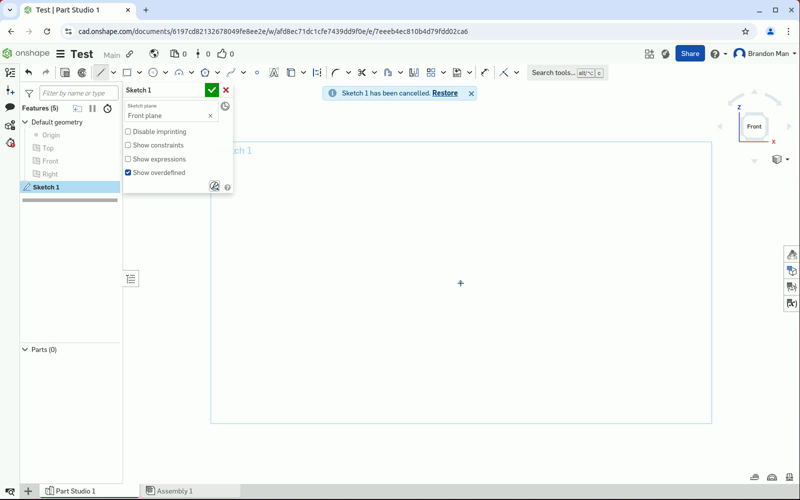
mouse_move(573, 282)
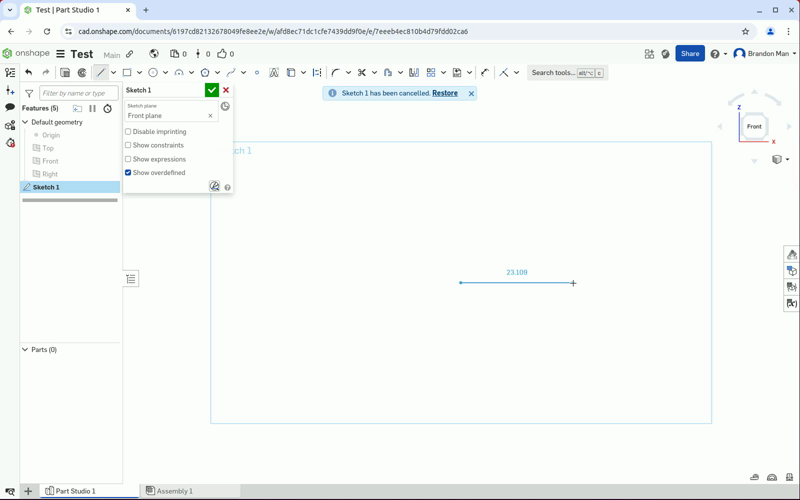
click(573, 282)
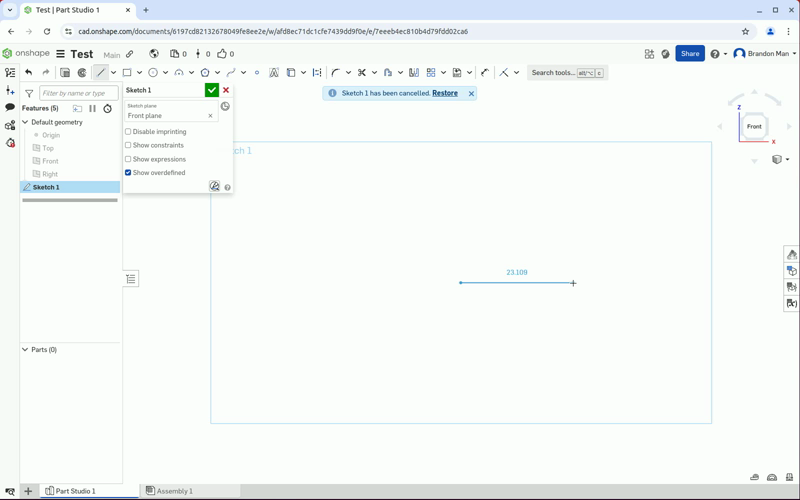
key_up(shift)
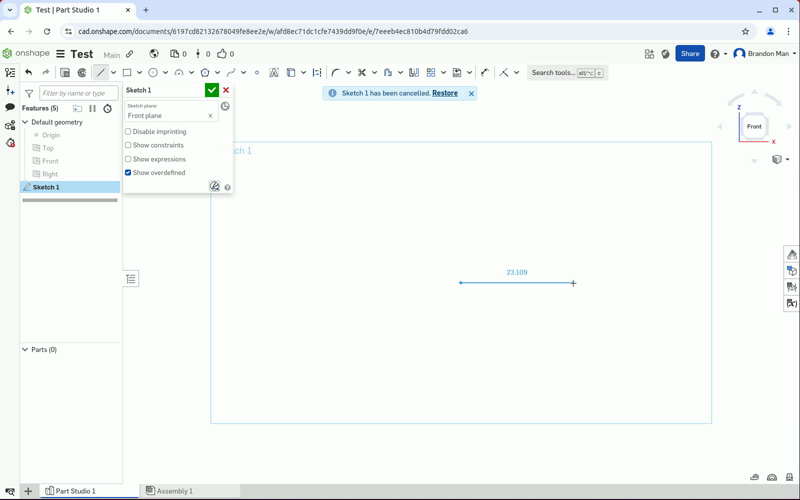
key_down(shift)
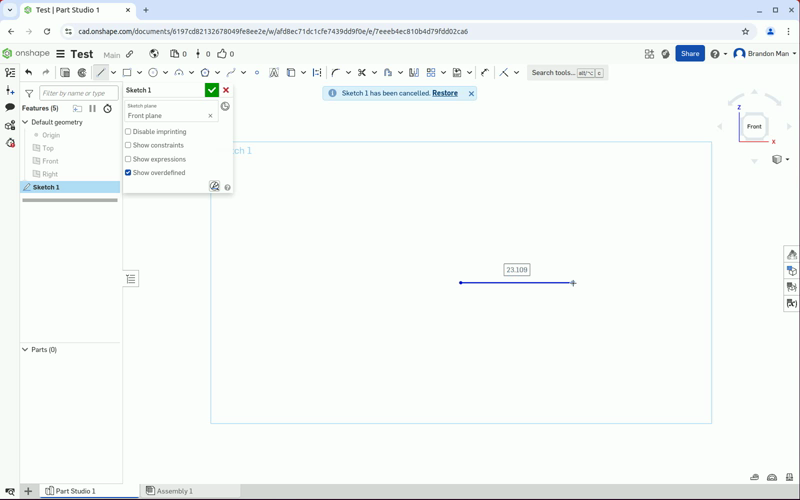
mouse_move(573, 170)
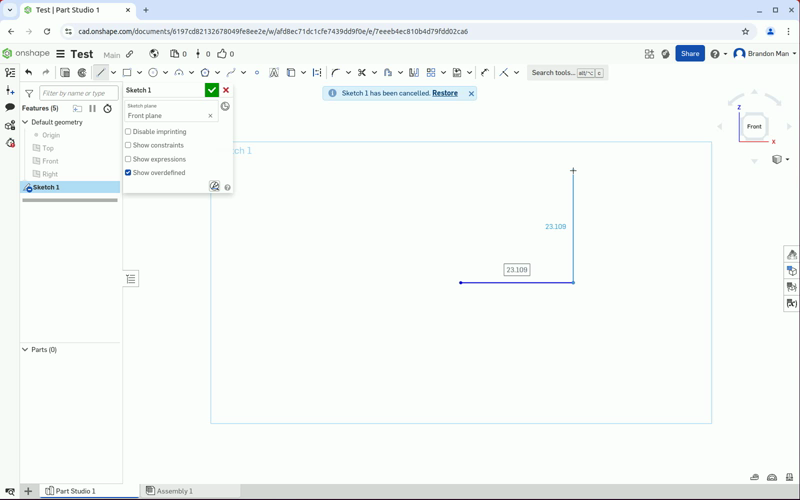
click(573, 170)
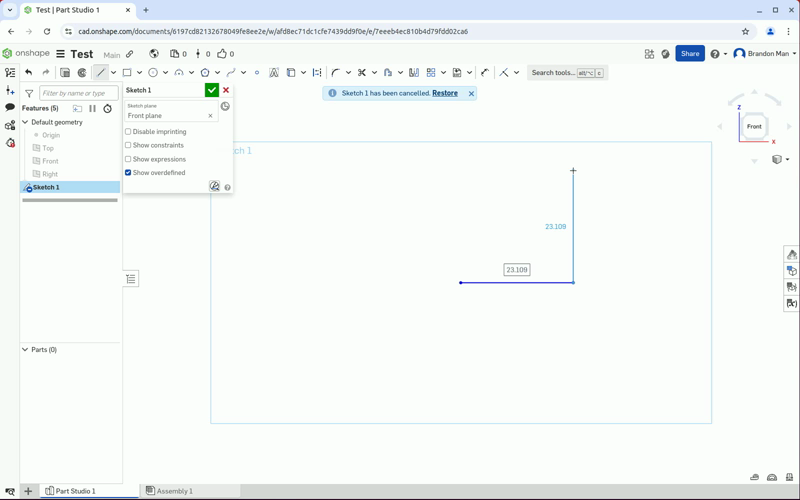
key_up(shift)
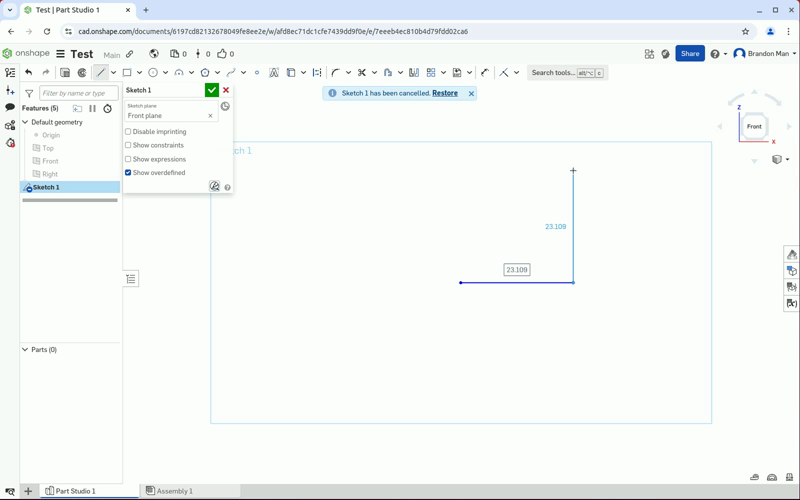
key_down(shift)
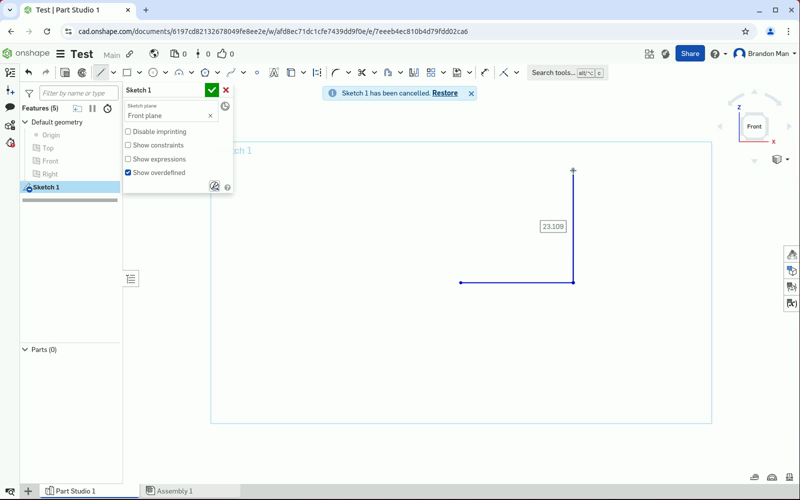
mouse_move(460, 170)
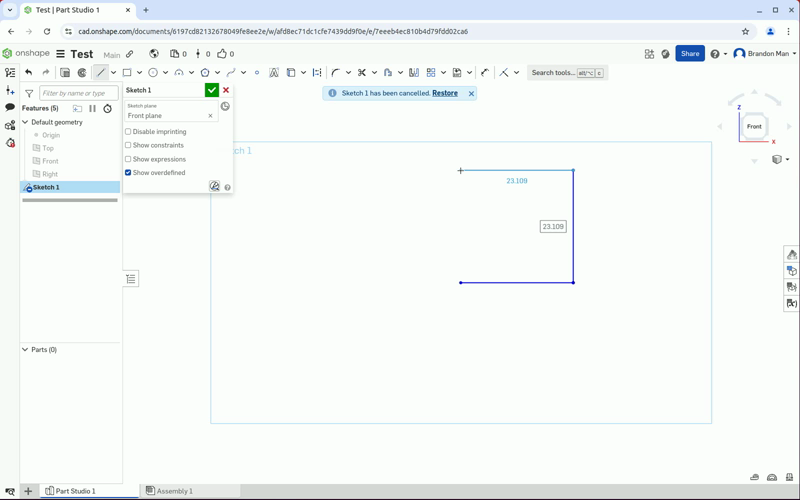
click(460, 170)
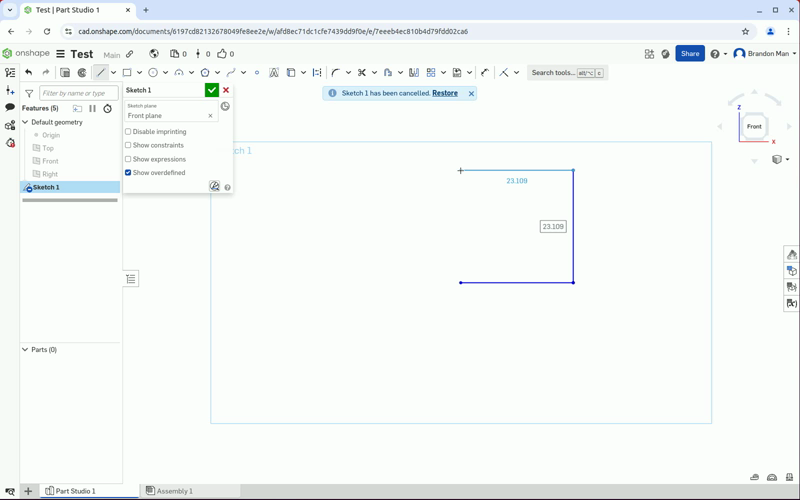
key_up(shift)
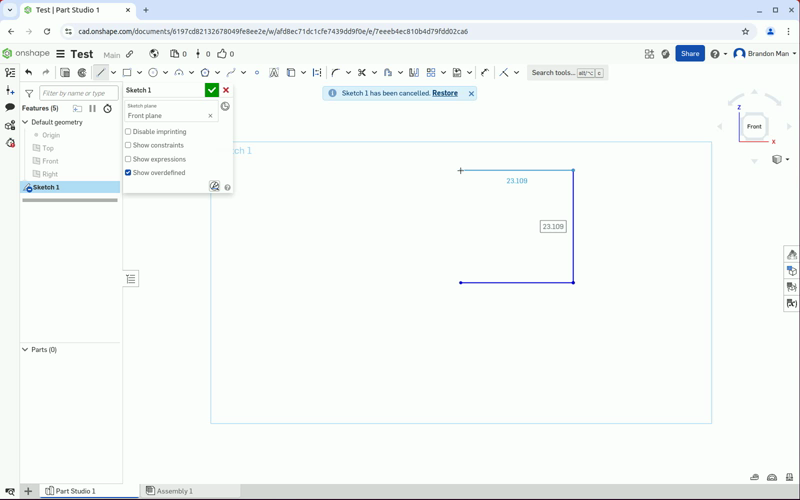
key_down(shift)
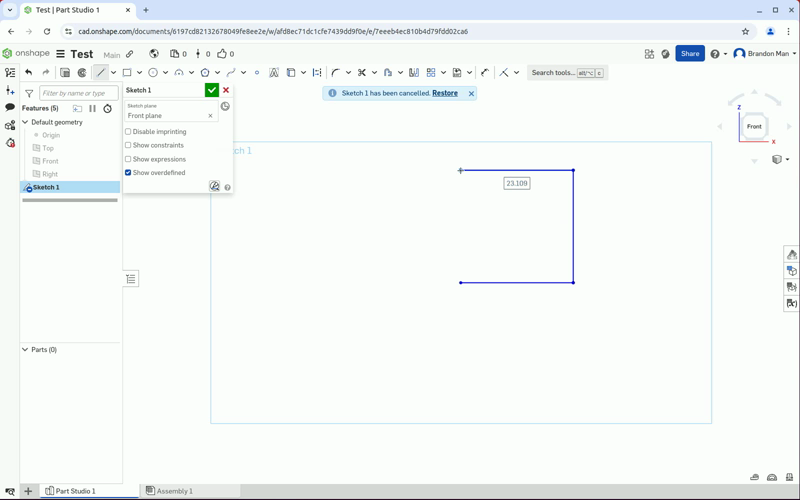
mouse_move(460, 282)
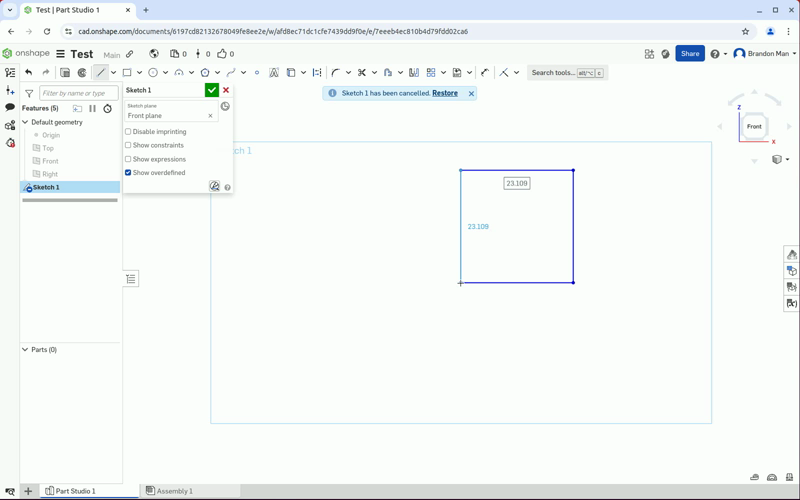
key_up(shift)
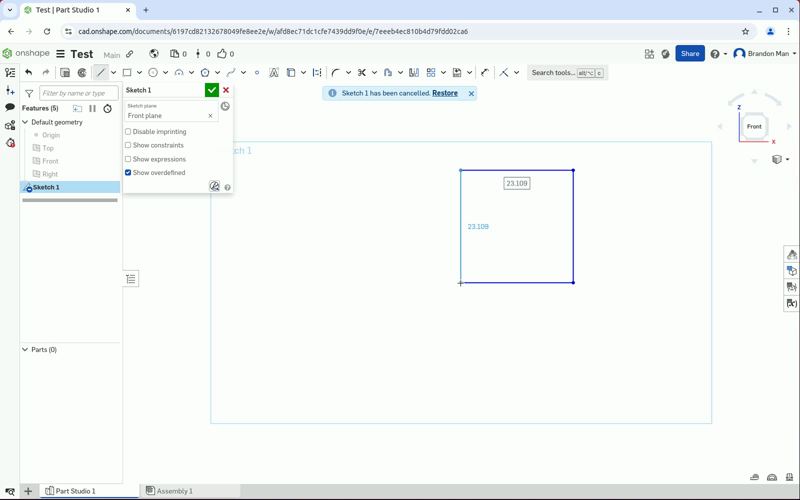
click(460, 282)
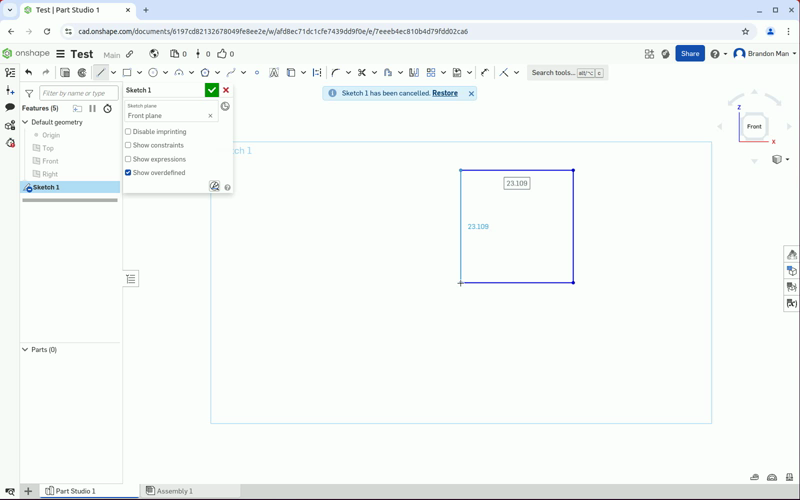
key(esc)
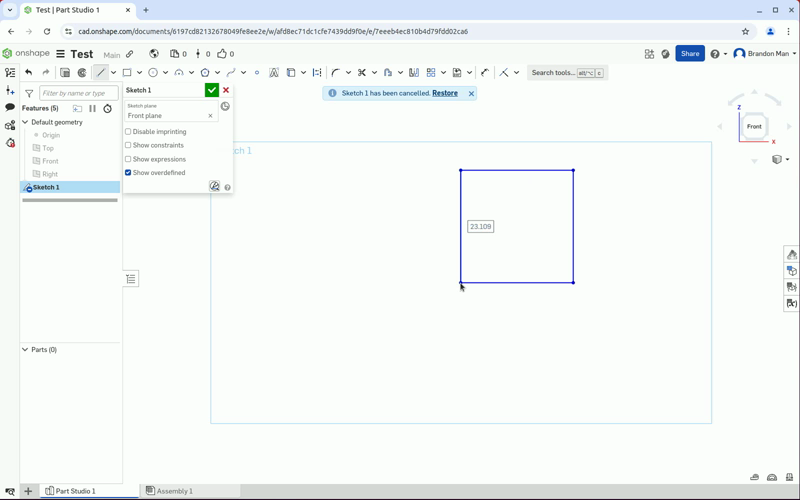
mouse_move(563, 213)
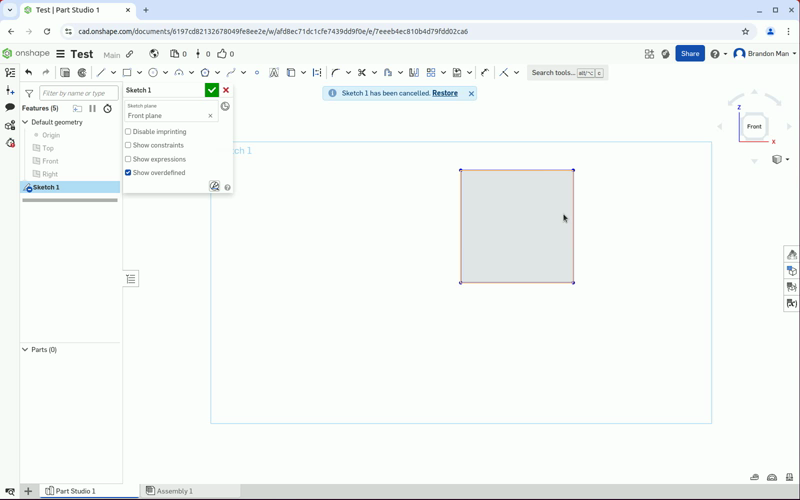
click(563, 213)
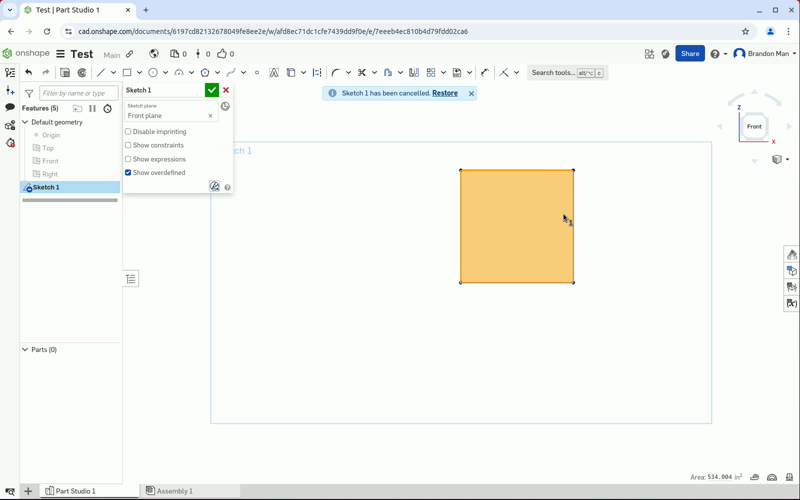
mouse_move(73, 352)
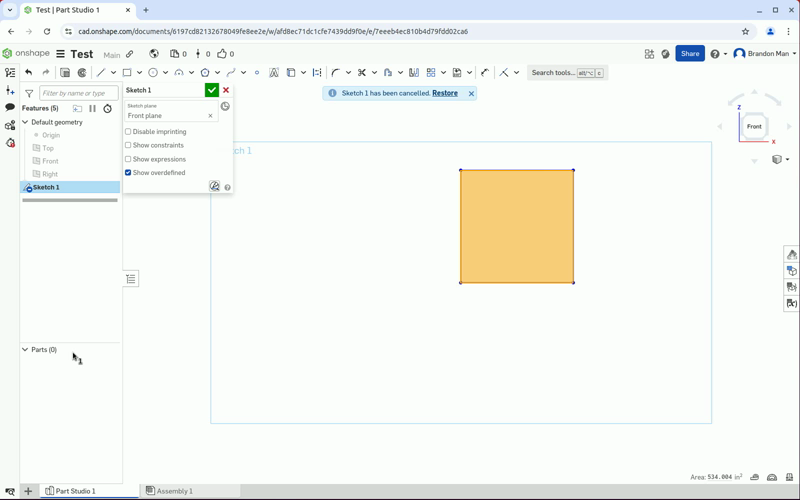
key(shift+y)
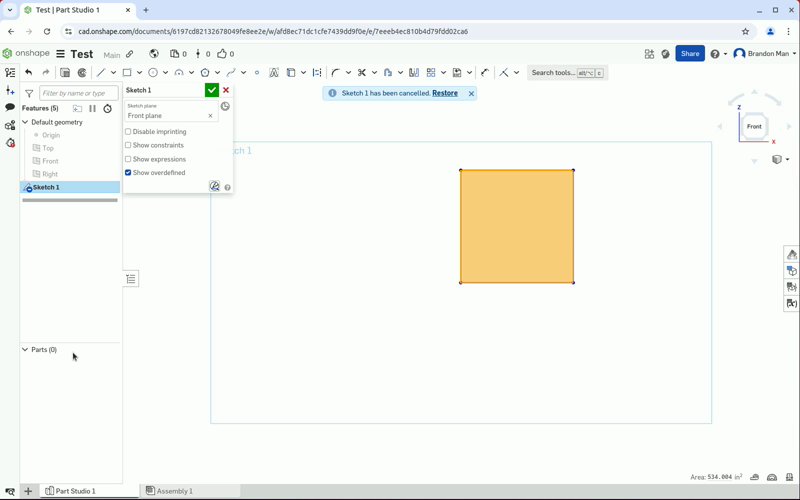
key(shift+e)
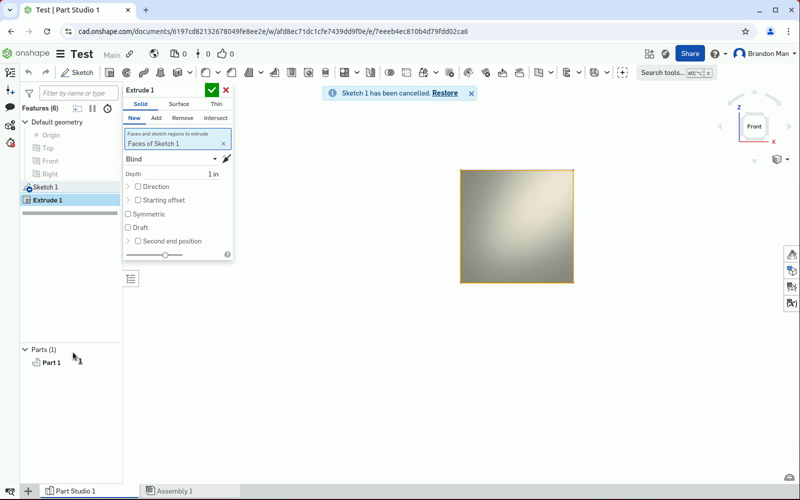
mouse_move(143, 106)
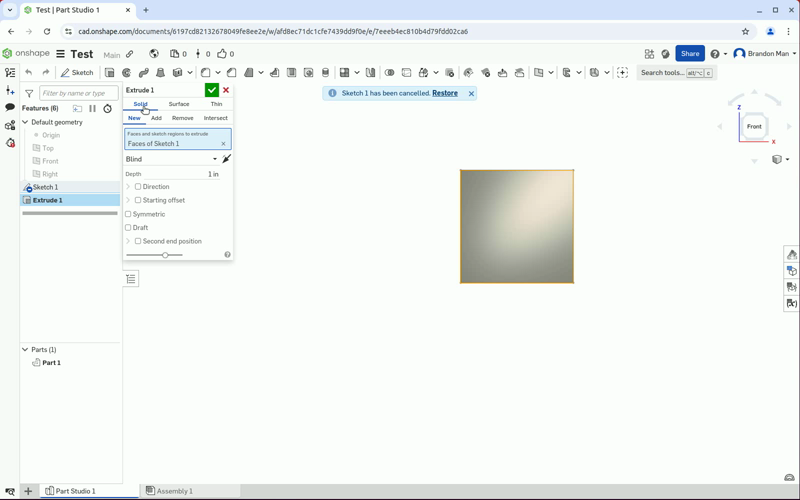
click(143, 106)
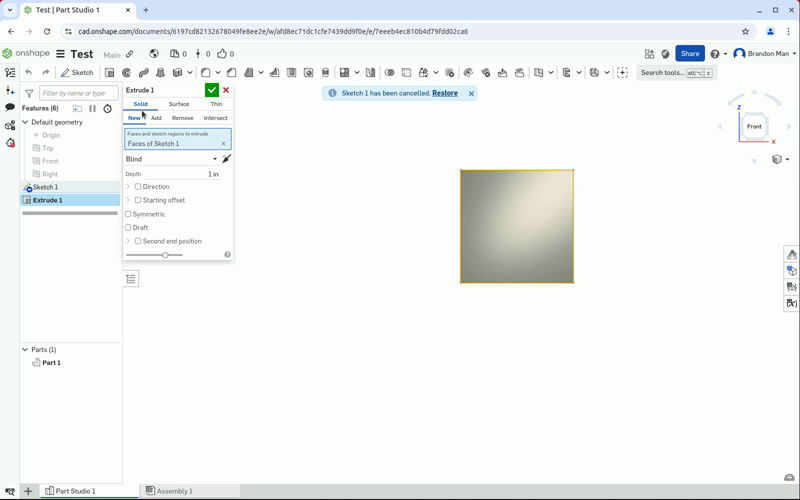
mouse_move(137, 120)
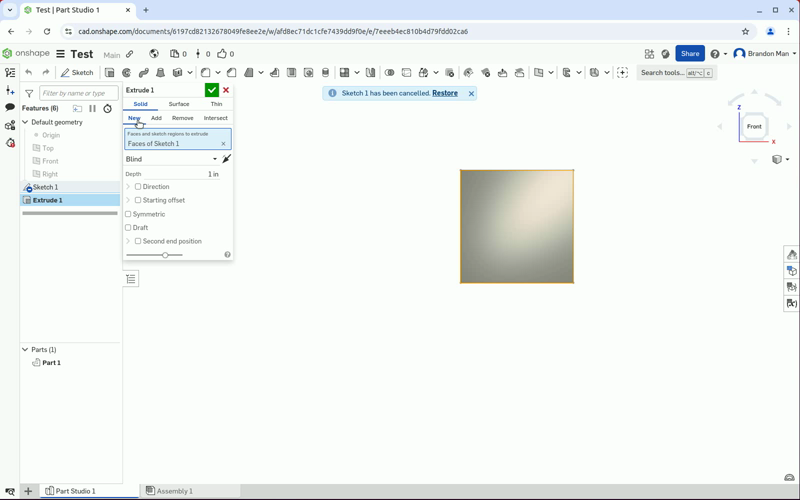
click(137, 120)
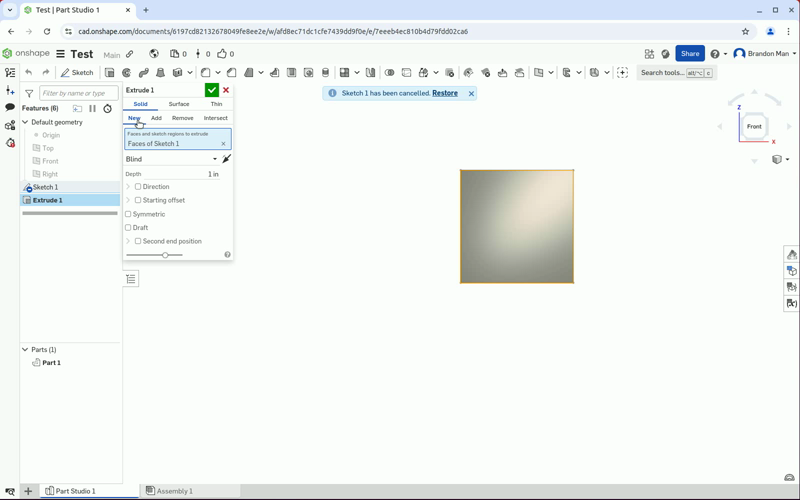
key(tab, 4)
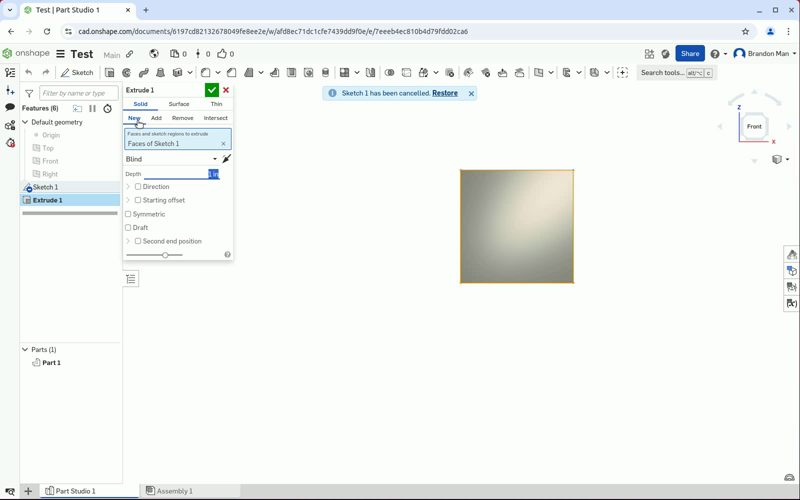
text(23.108)
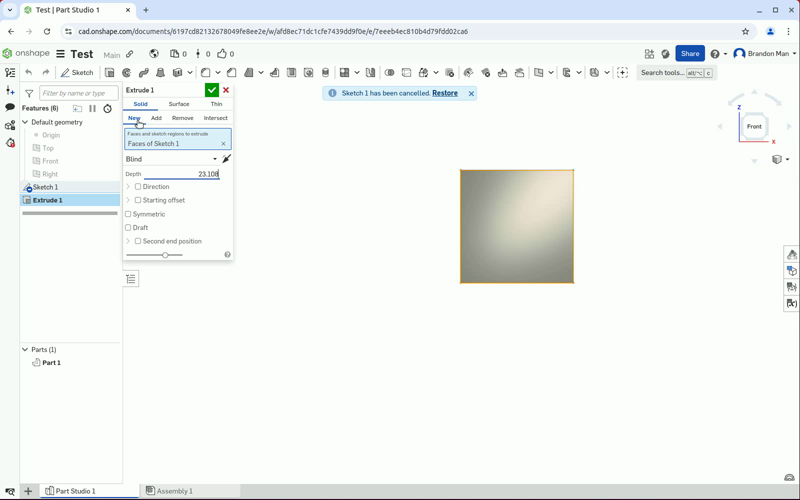
key(enter)
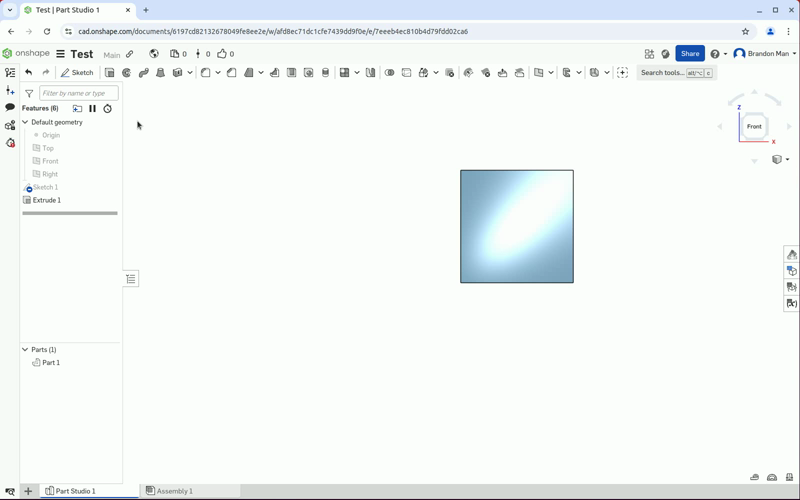
key(shift+h)
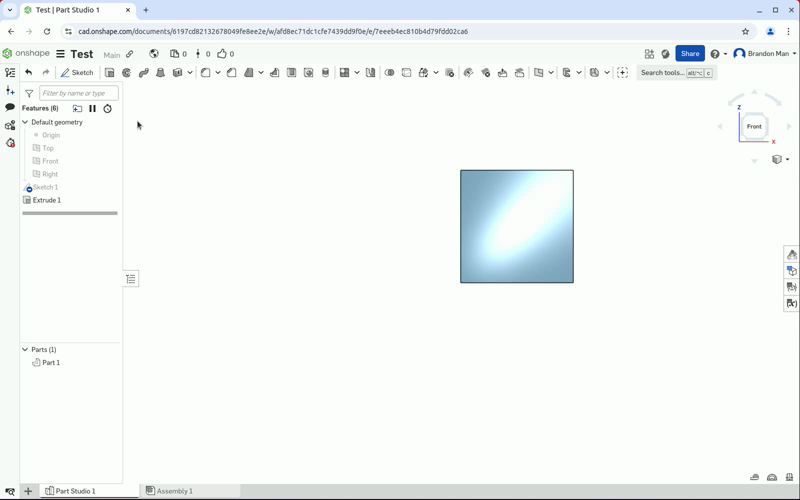
key(shift+h)
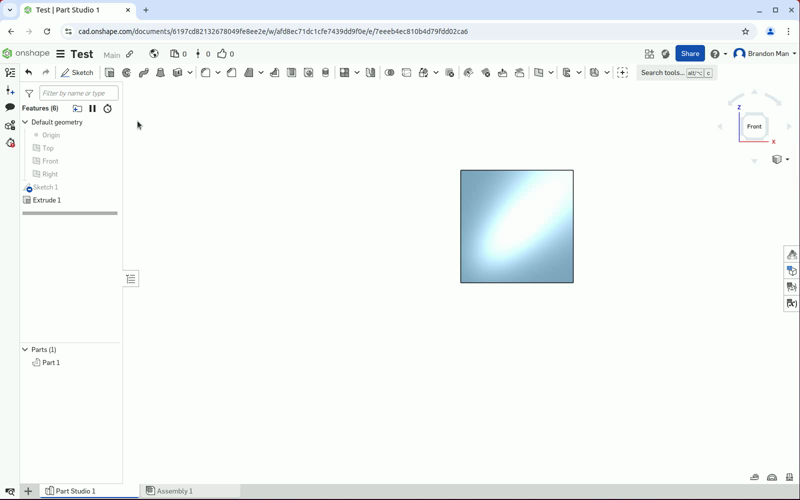
mouse_move(73, 189)
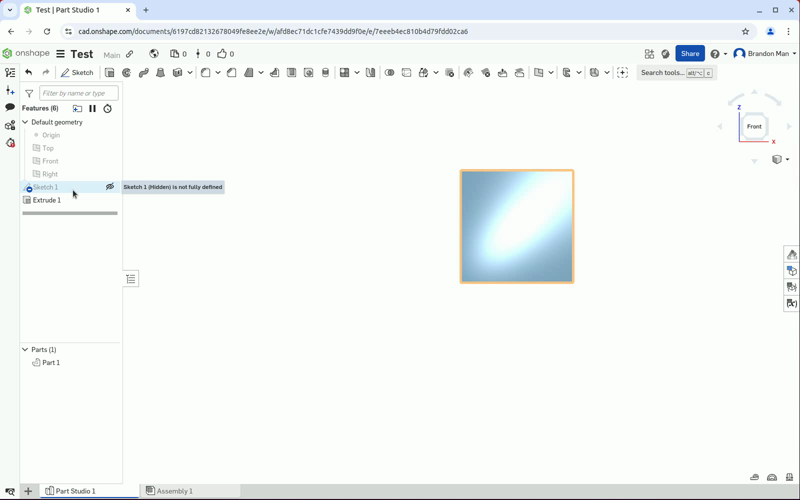
click(73, 189)
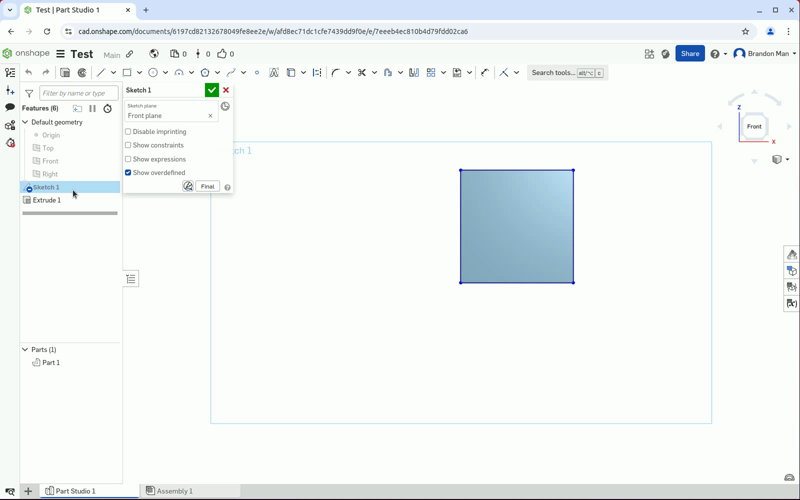
mouse_move(229, 92)
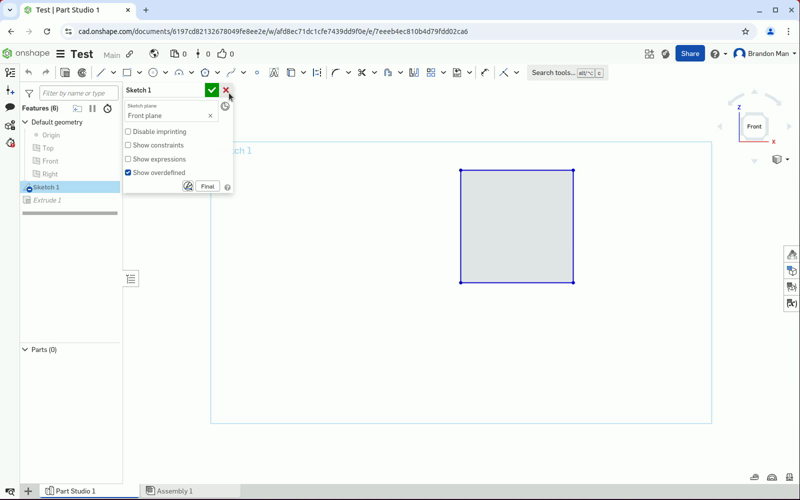
click(229, 92)
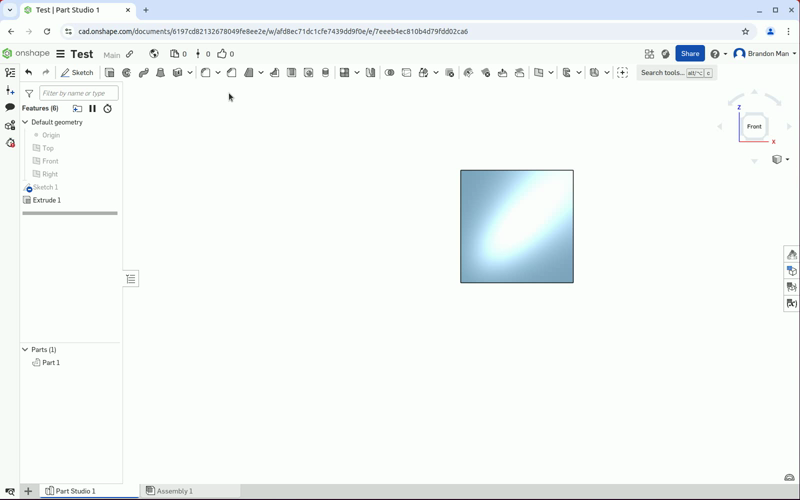
mouse_move(541, 75)
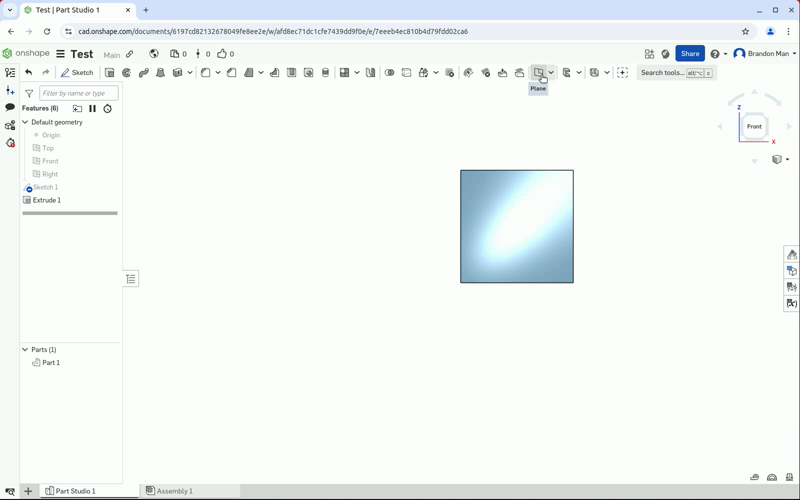
click(541, 75)
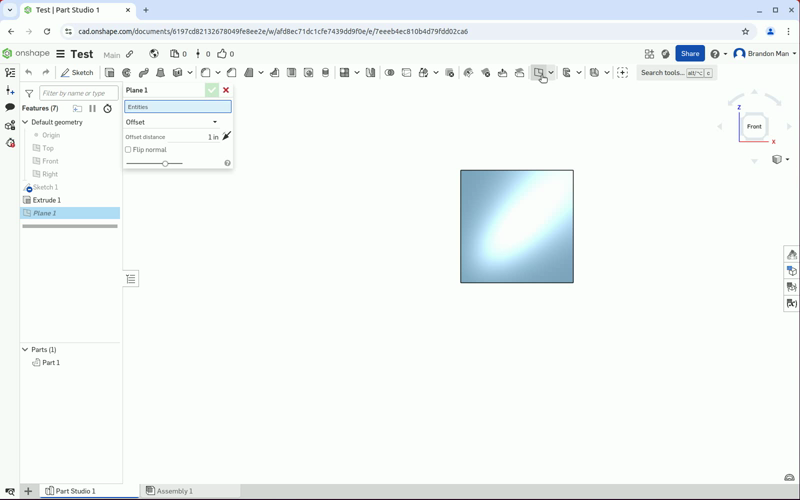
mouse_move(73, 163)
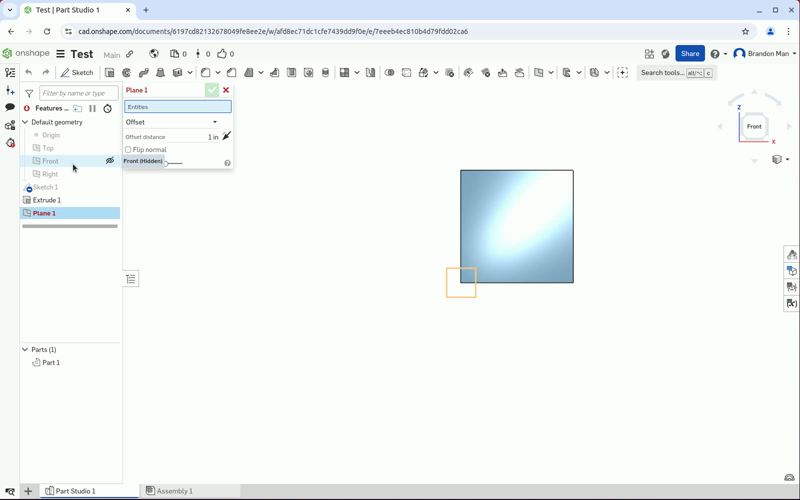
click(73, 163)
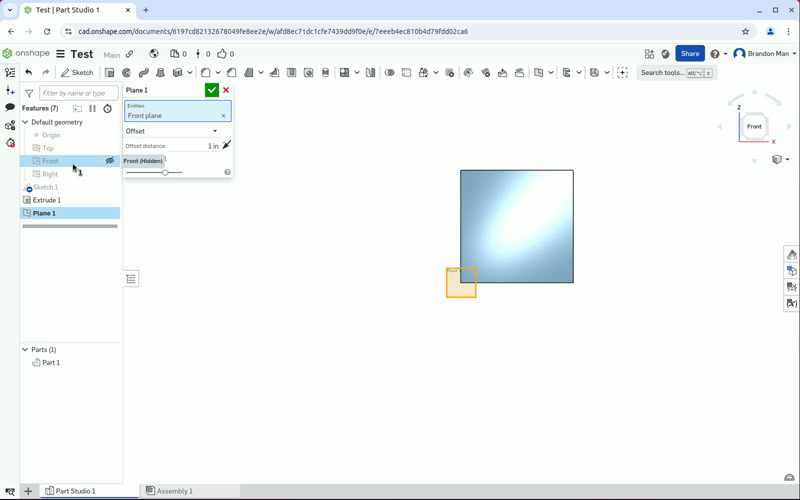
key(tab, 2)
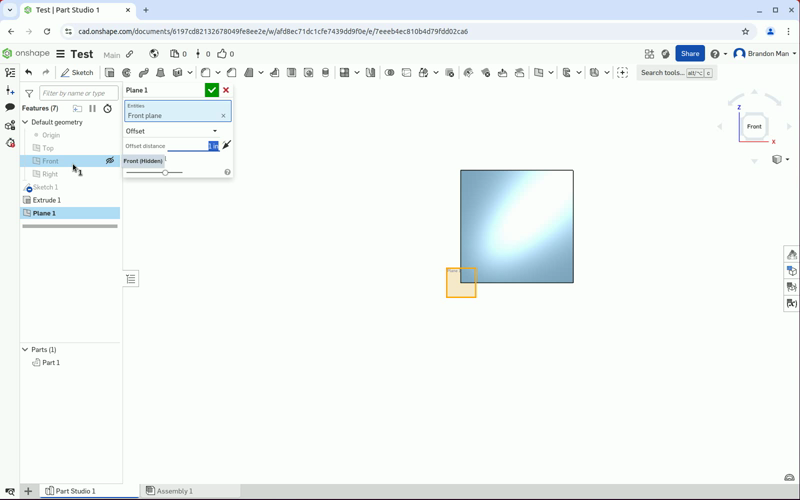
text(23.108)
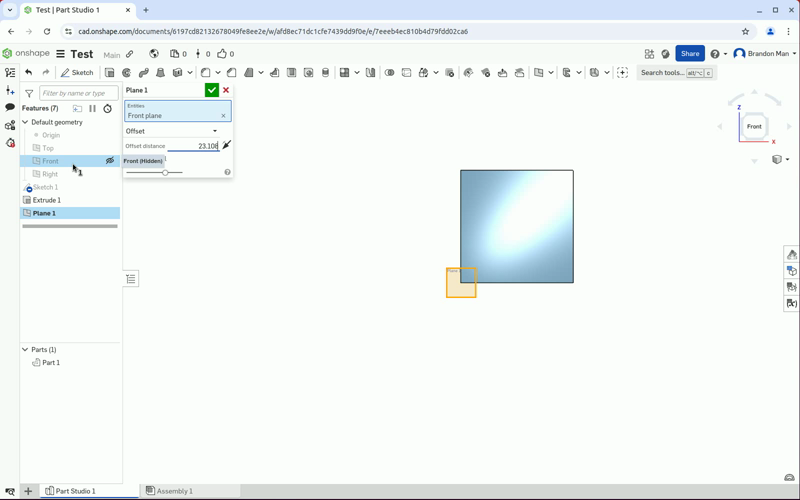
key(enter, 2)
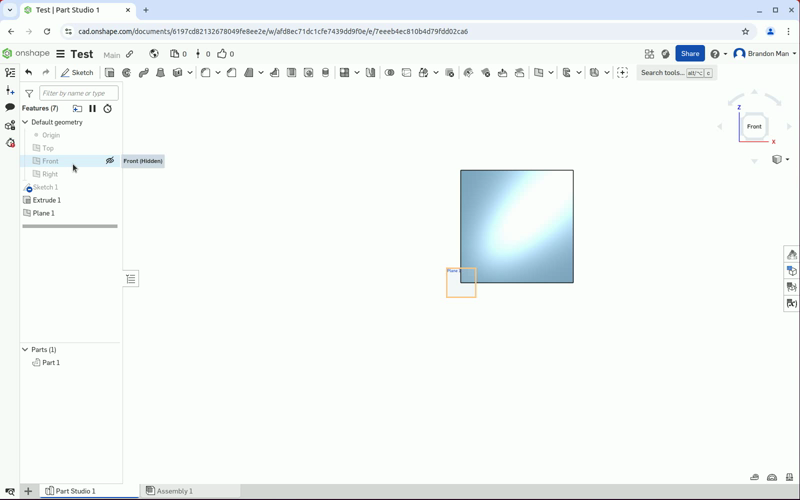
key(shift+s)
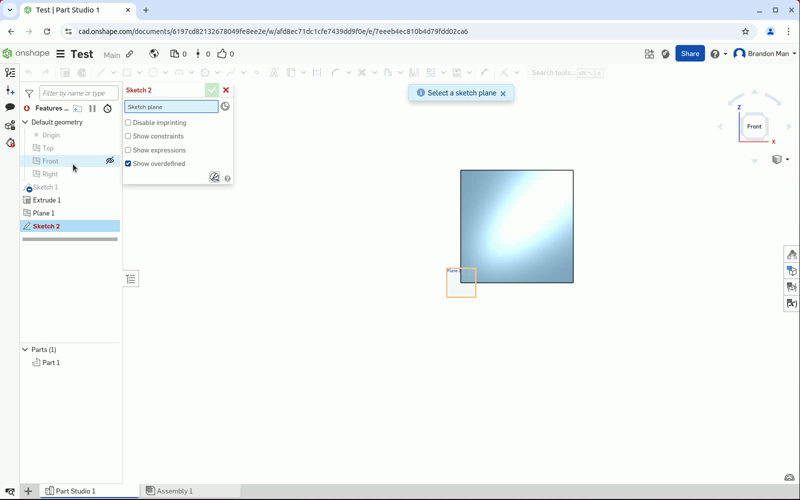
mouse_move(73, 215)
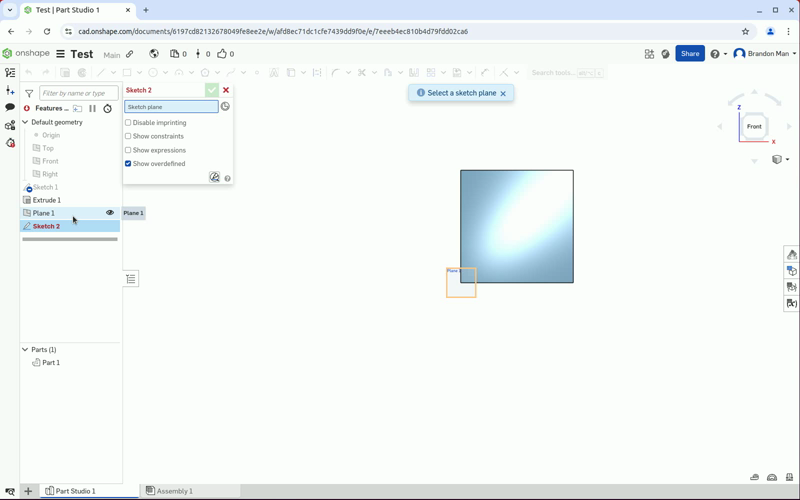
click(73, 215)
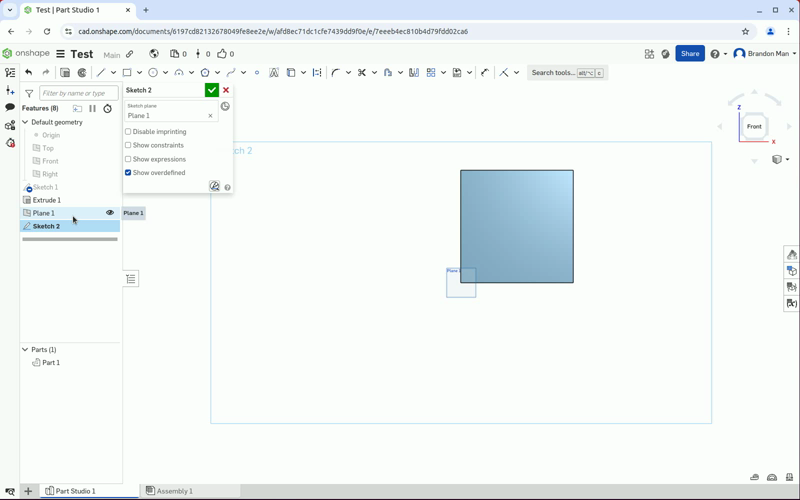
mouse_move(73, 352)
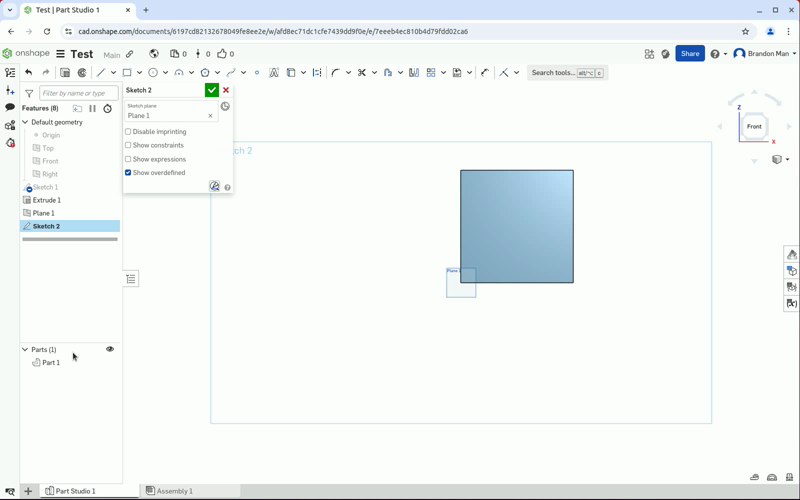
key(y)
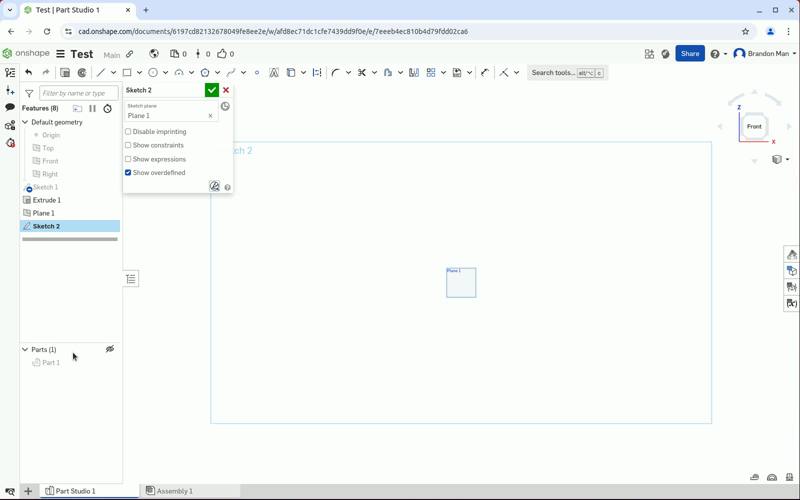
key(c)
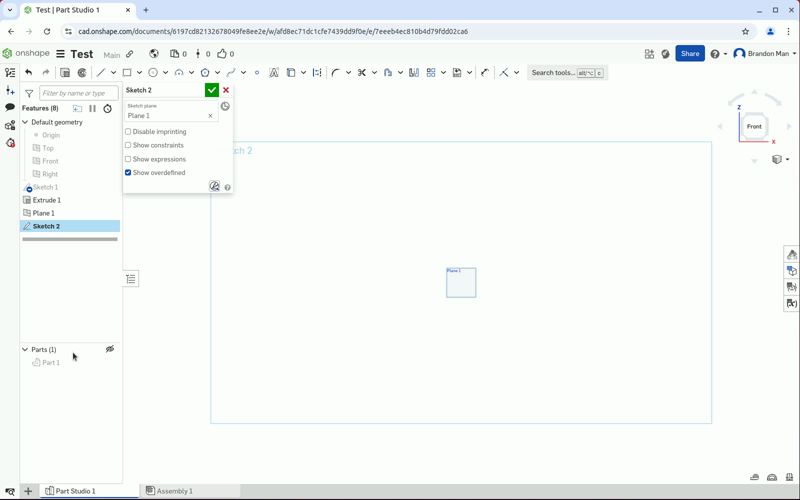
key_down(shift)
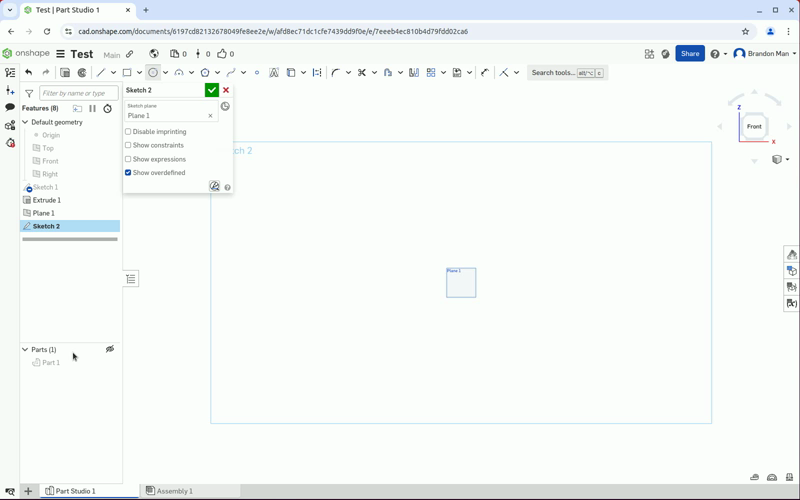
mouse_move(517, 226)
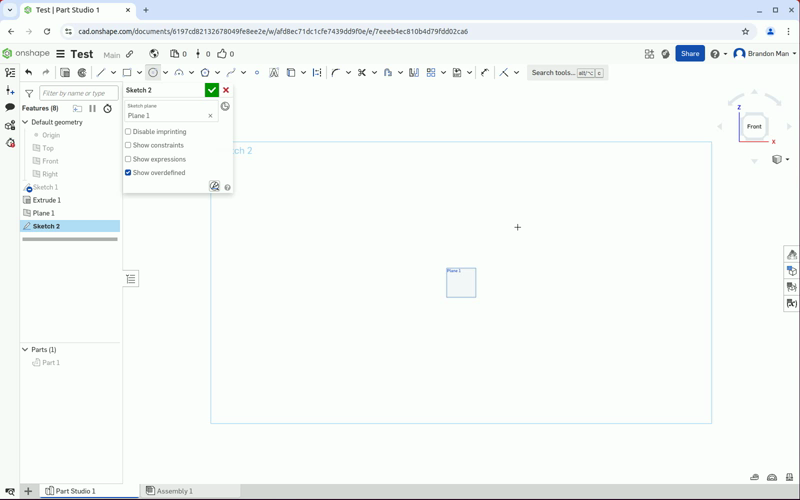
click(517, 226)
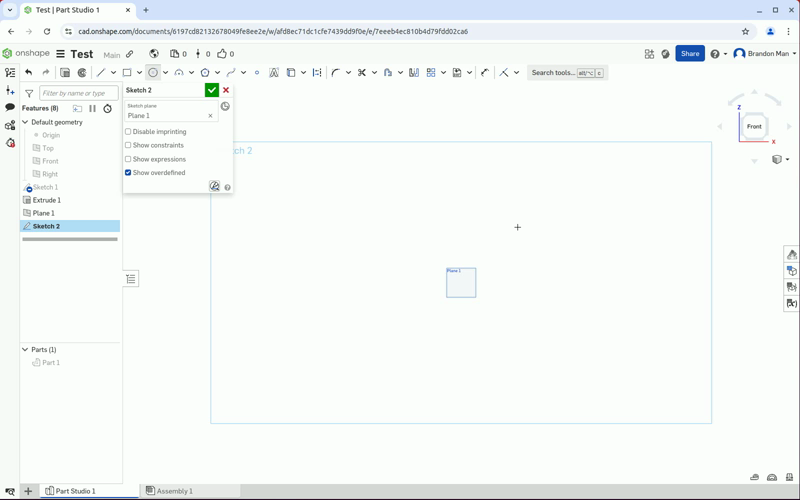
key_up(shift)
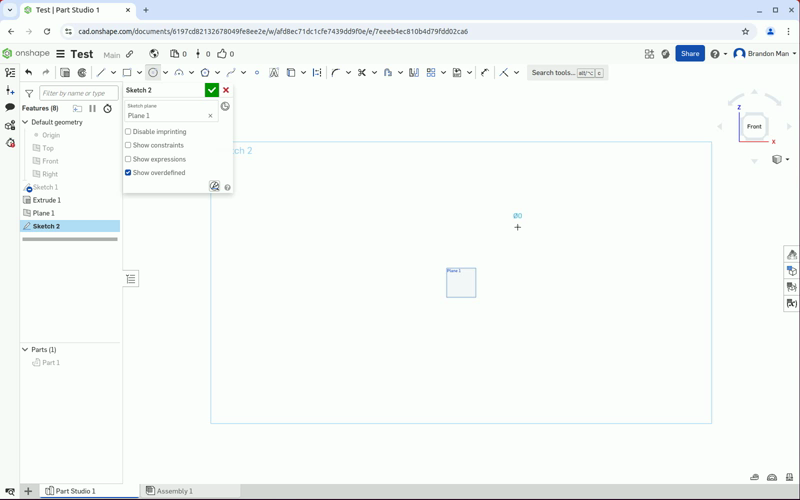
mouse_move(559, 226)
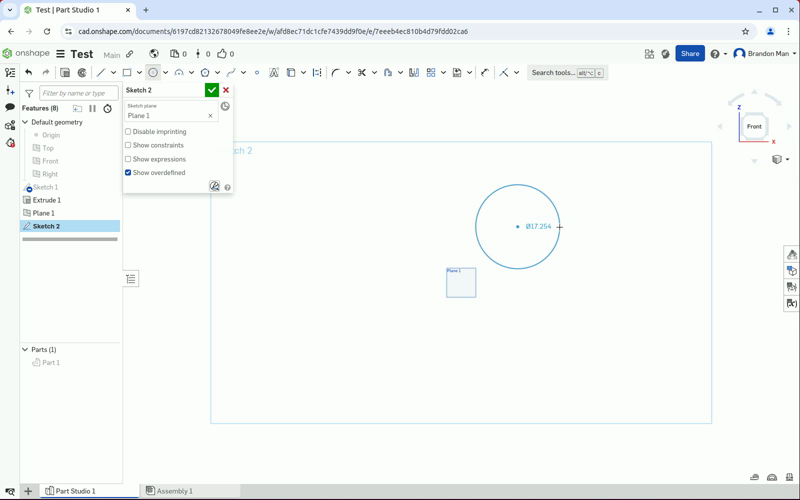
click(559, 226)
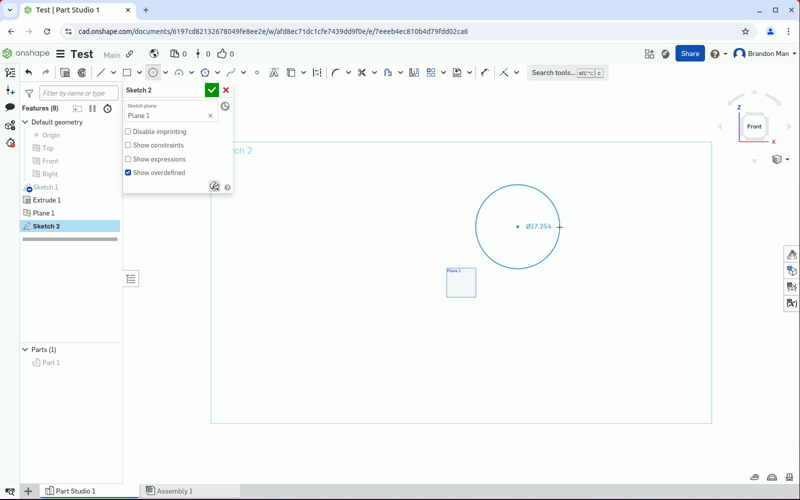
key(esc)
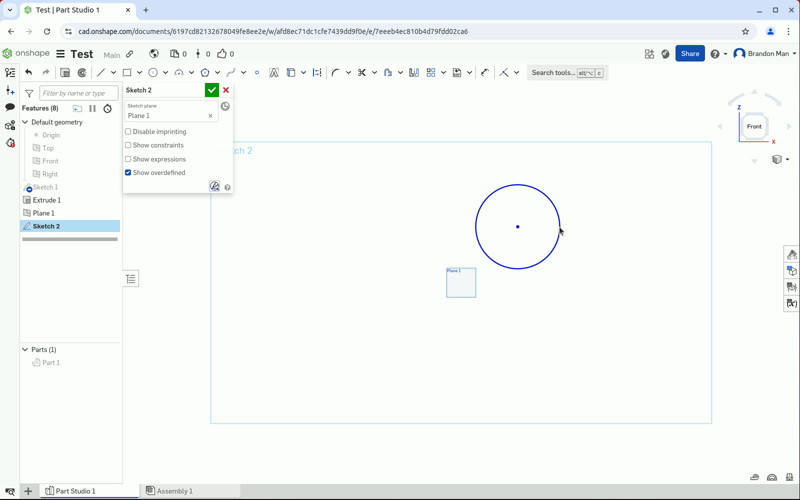
mouse_move(489, 212)
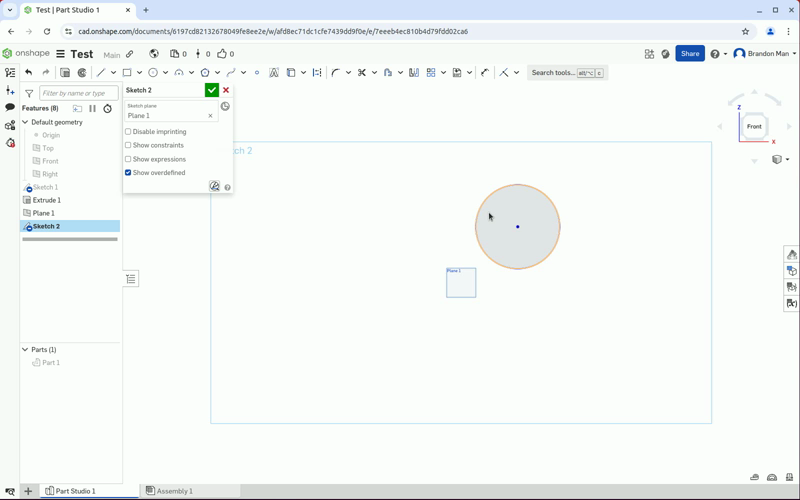
click(489, 212)
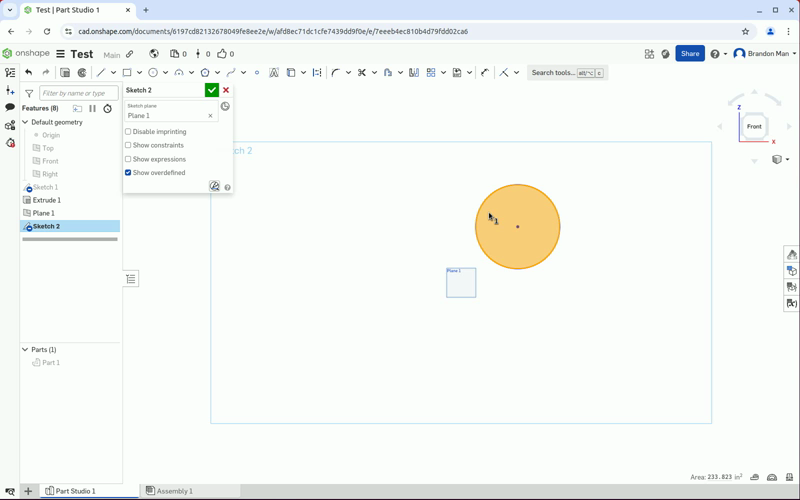
mouse_move(73, 352)
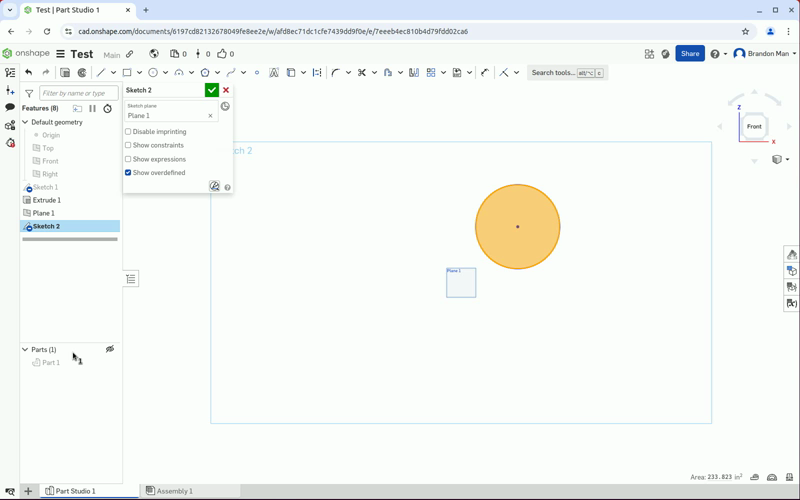
key(shift+y)
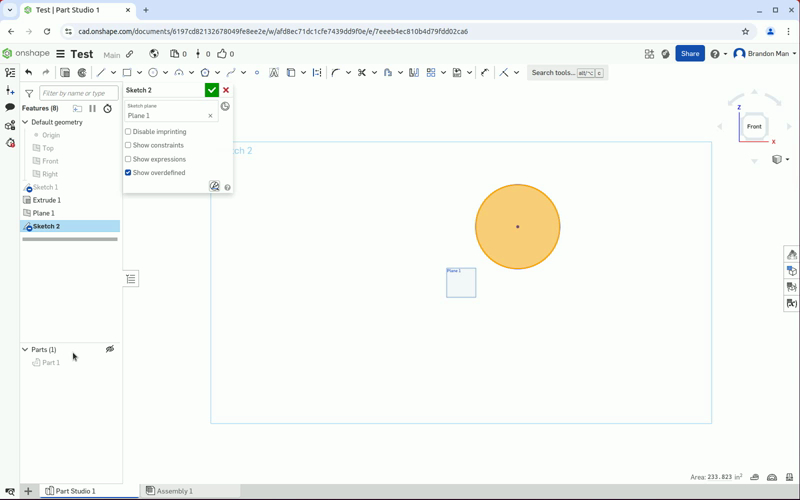
key(shift+e)
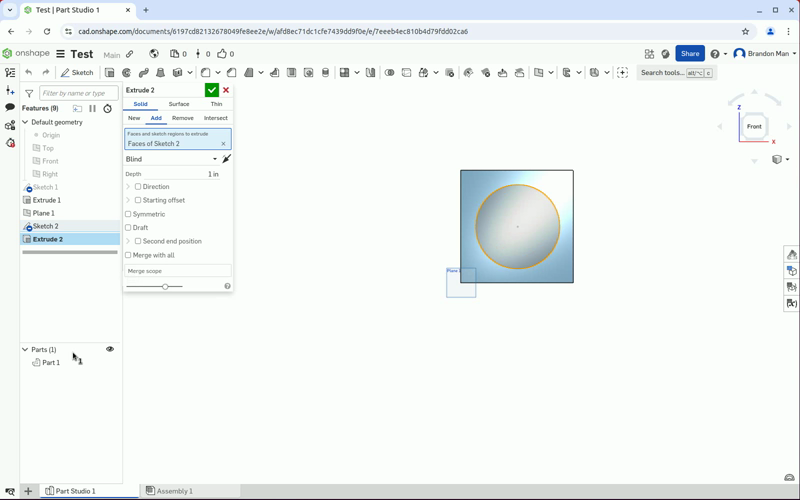
mouse_move(143, 106)
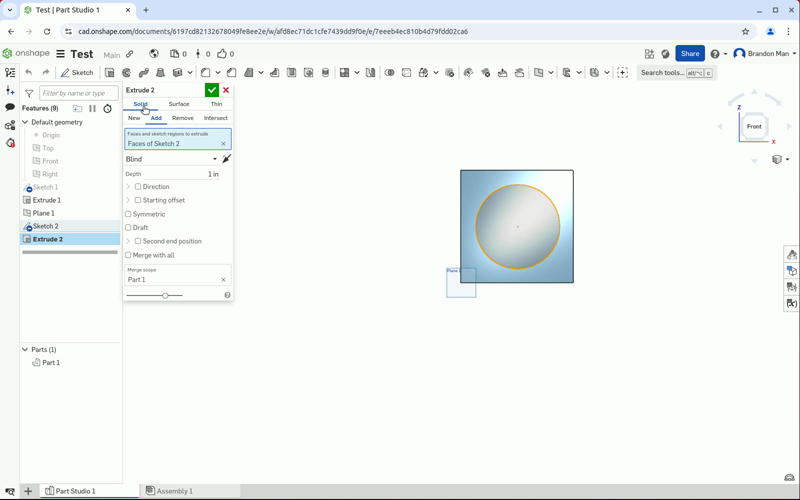
click(143, 106)
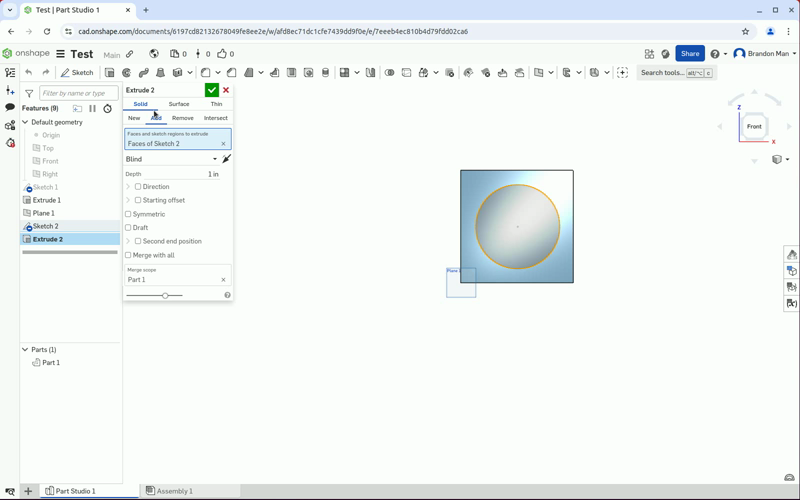
mouse_move(186, 120)
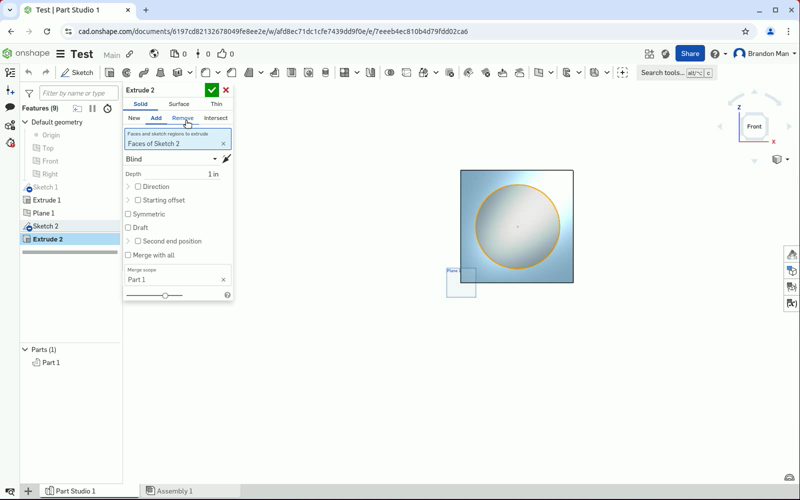
click(186, 120)
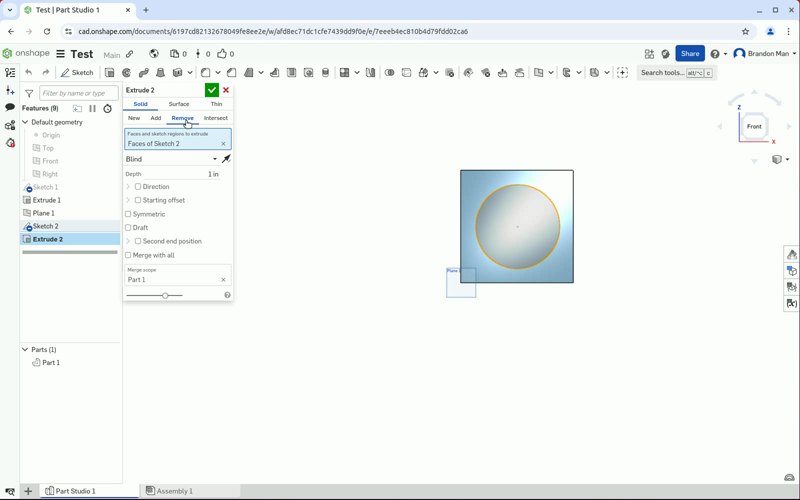
key(tab, 4)
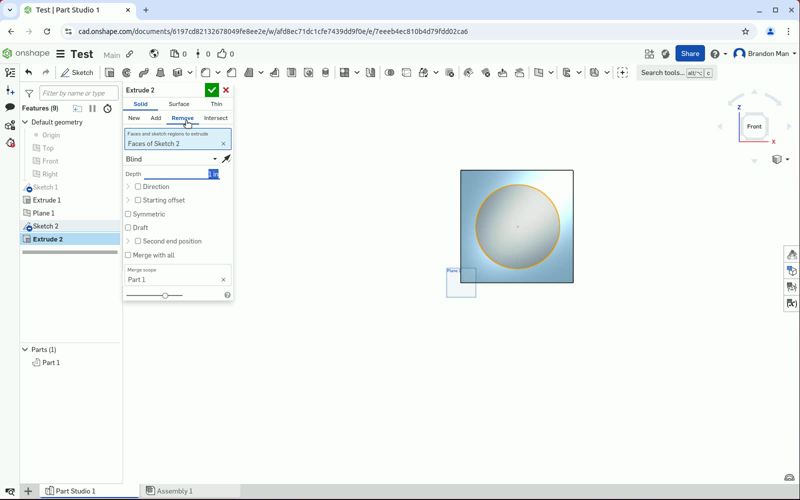
text(30.811)
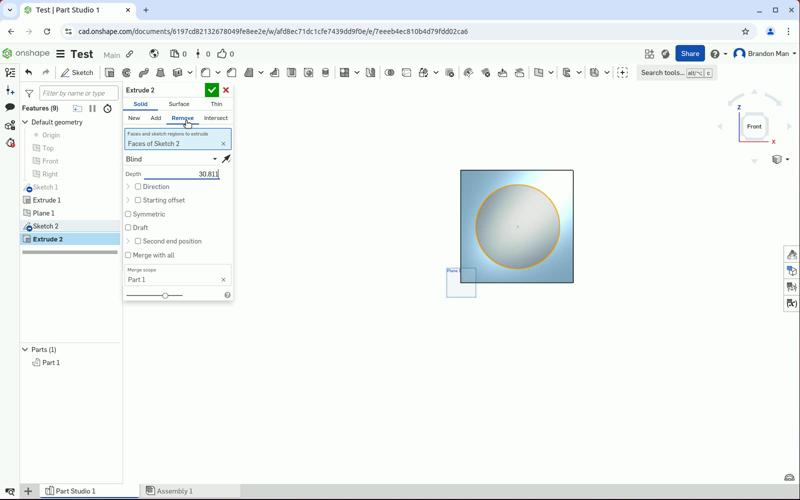
key(tab, 6)
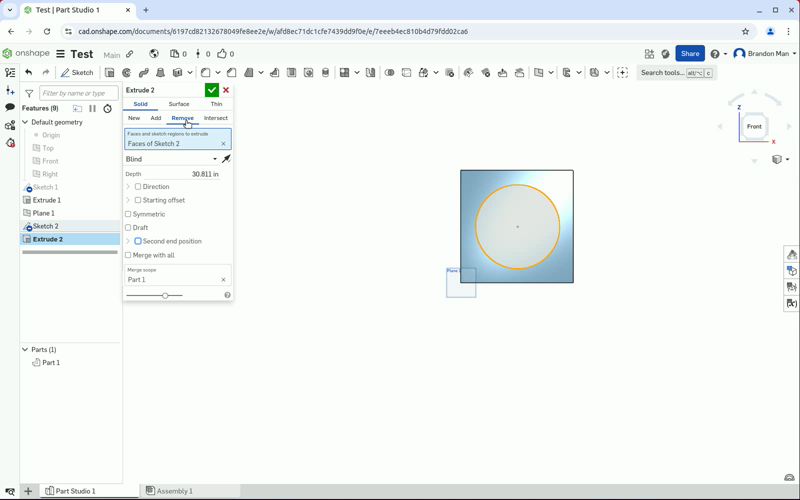
key(space)
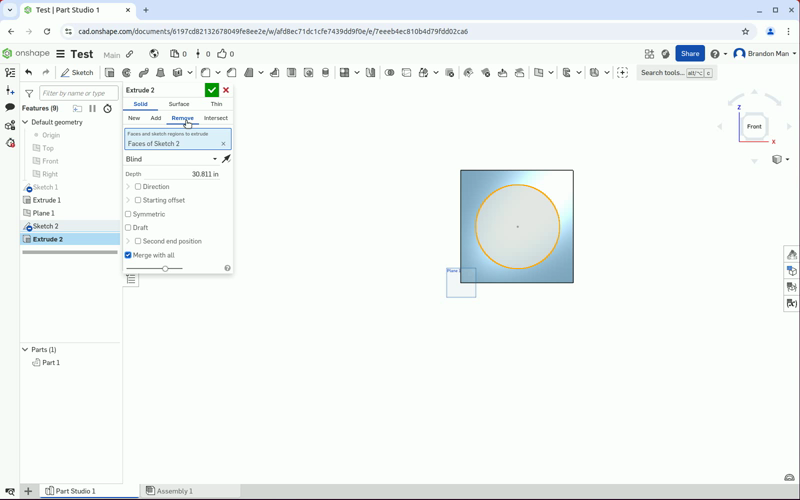
key(enter)
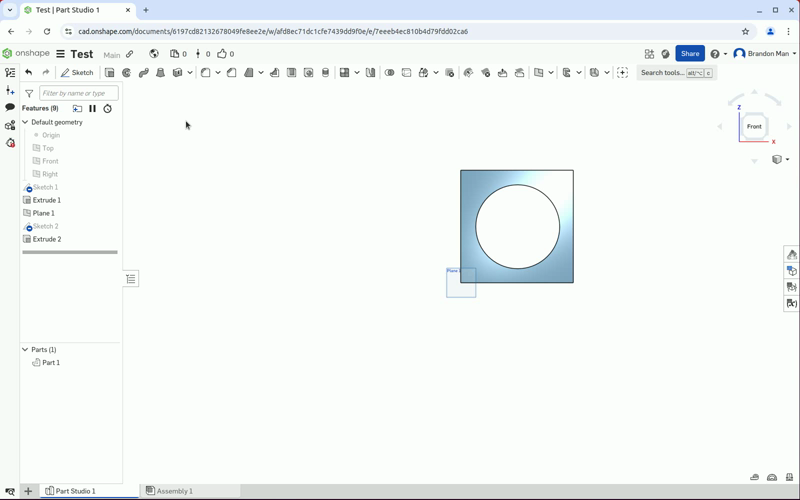
key(shift+h)
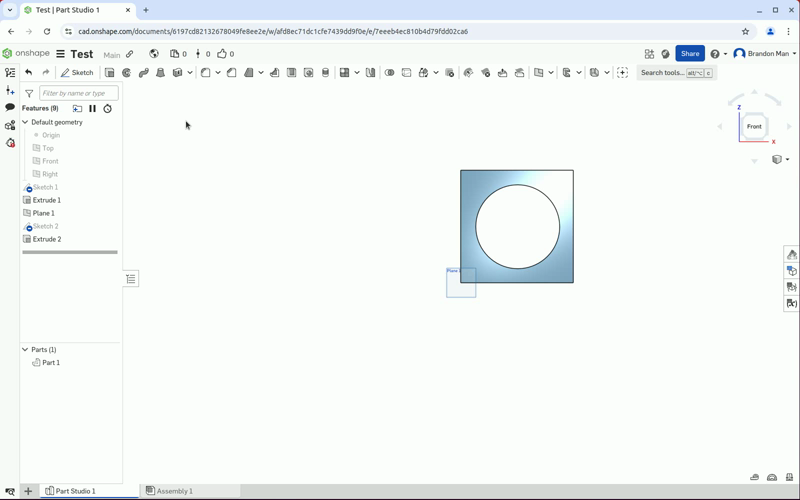
key(shift+h)
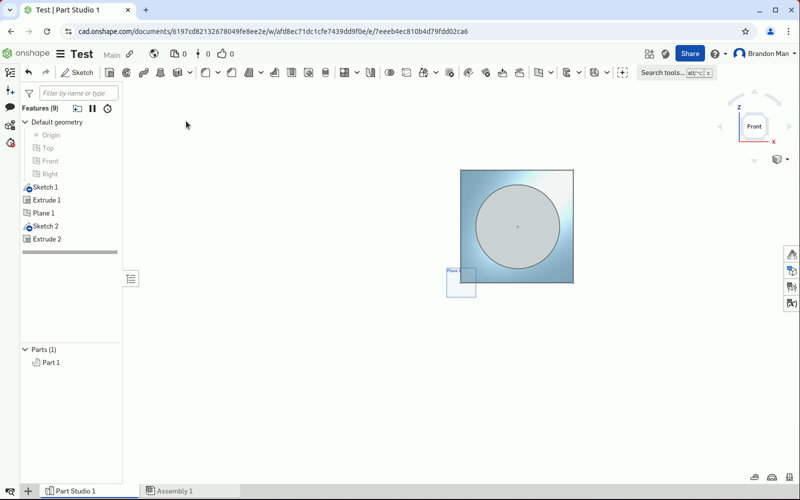
key(shift+7)
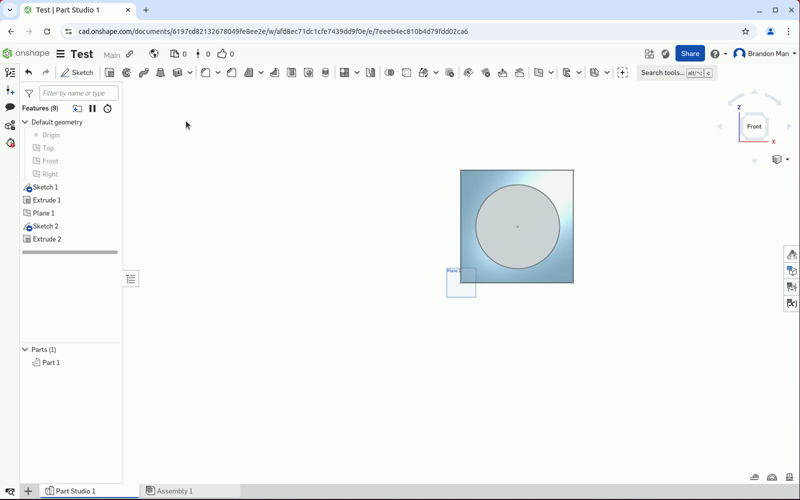
key(left, 2)
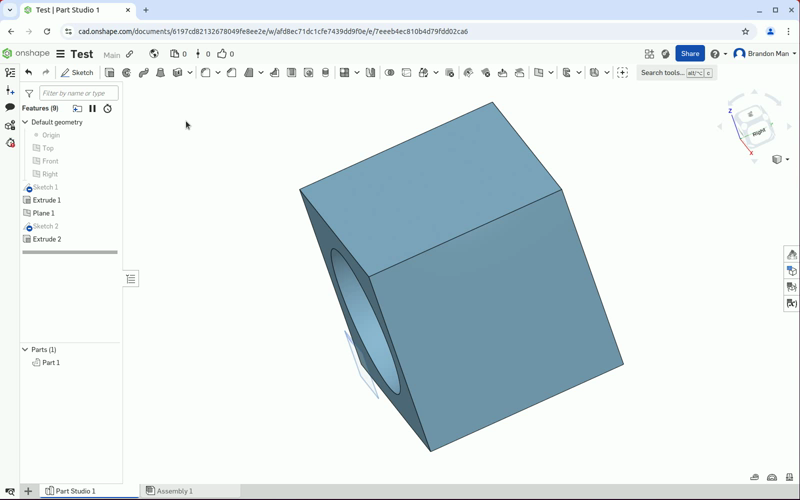
key(down, 2)
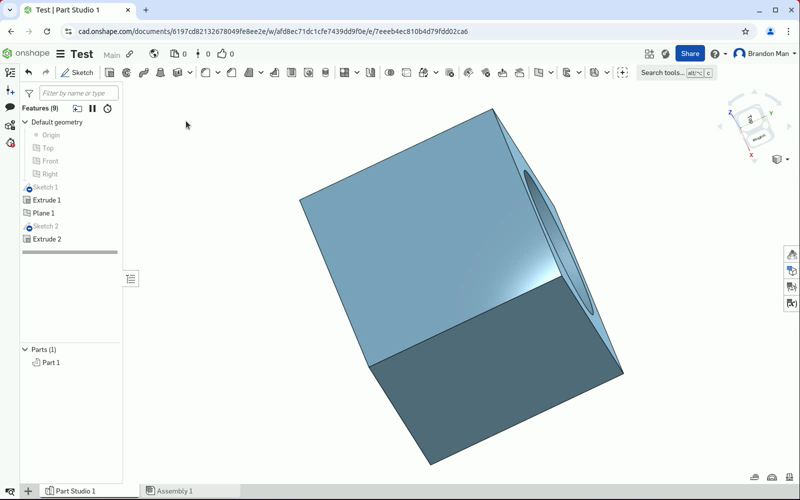
key(up, 2)
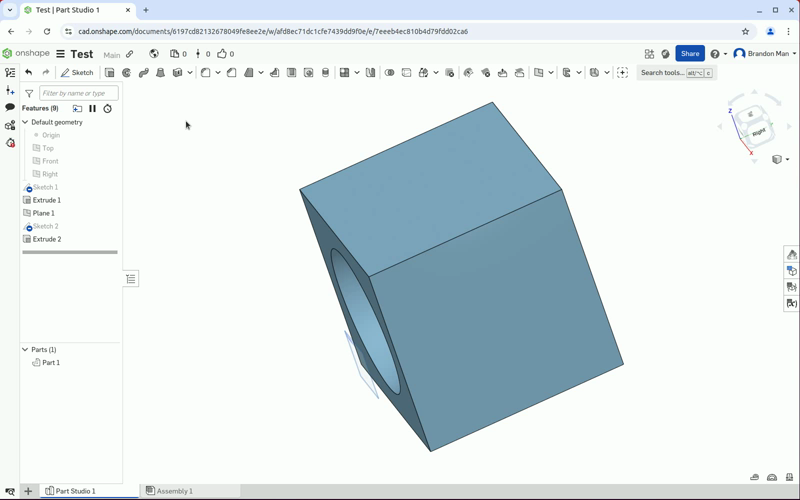
key(right, 2)
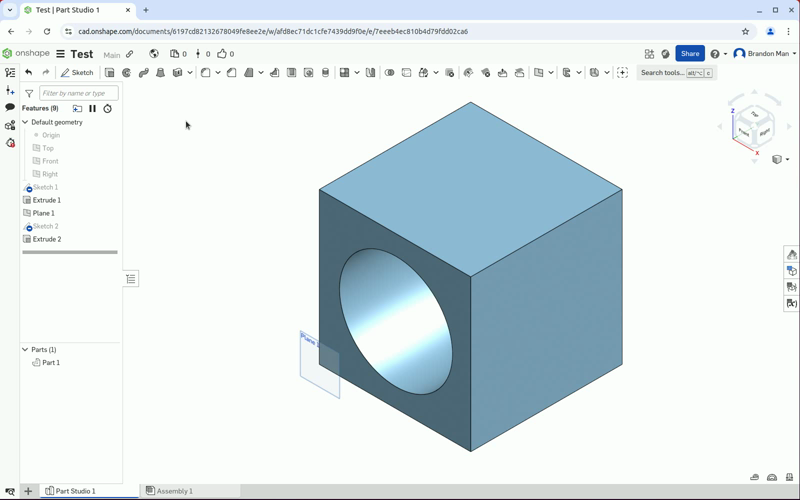
mouse_move(73, 189)
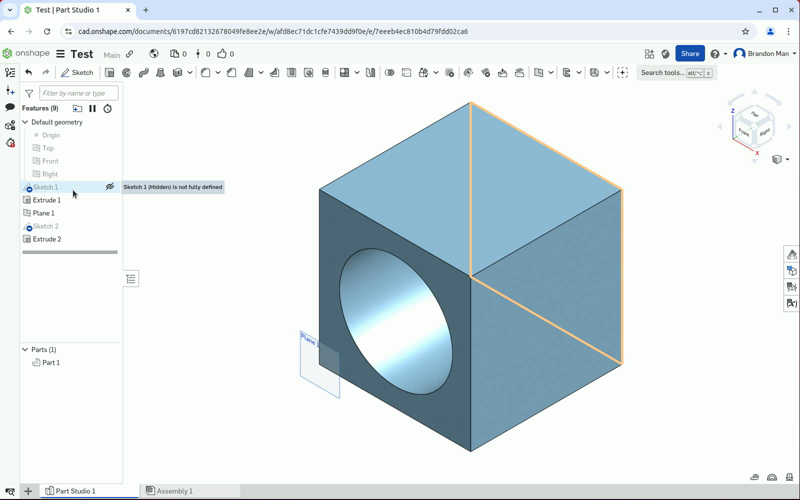
click(73, 189)